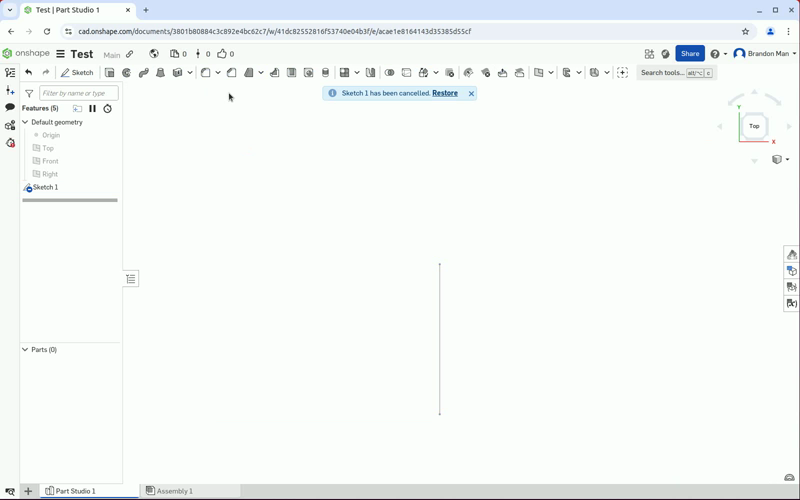
key(shift+h)
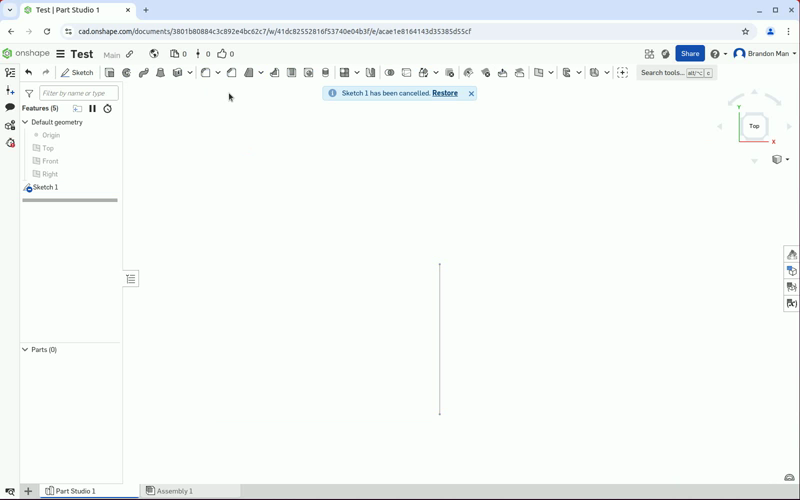
key(shift+s)
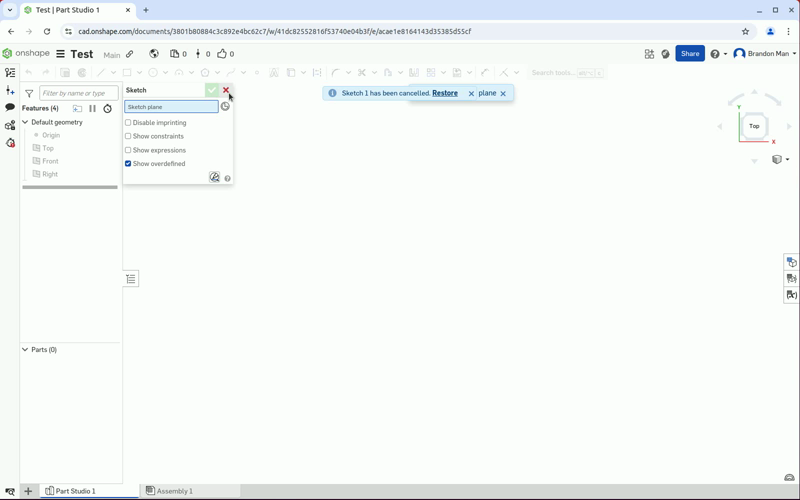
mouse_move(73, 150)
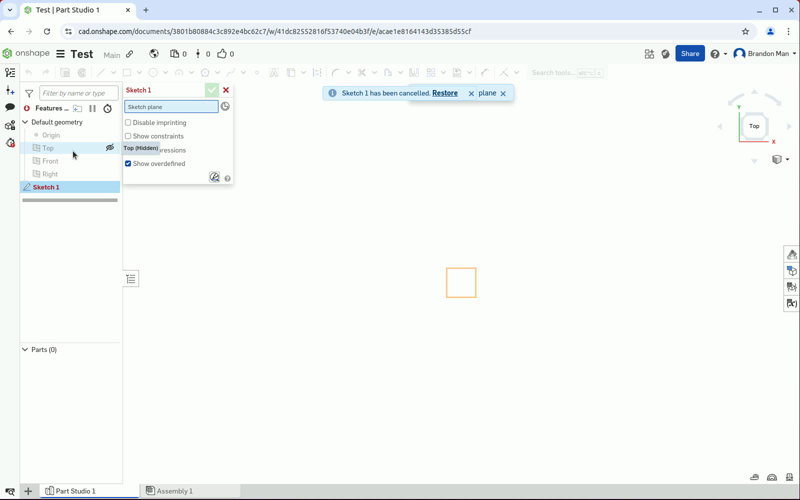
click(73, 150)
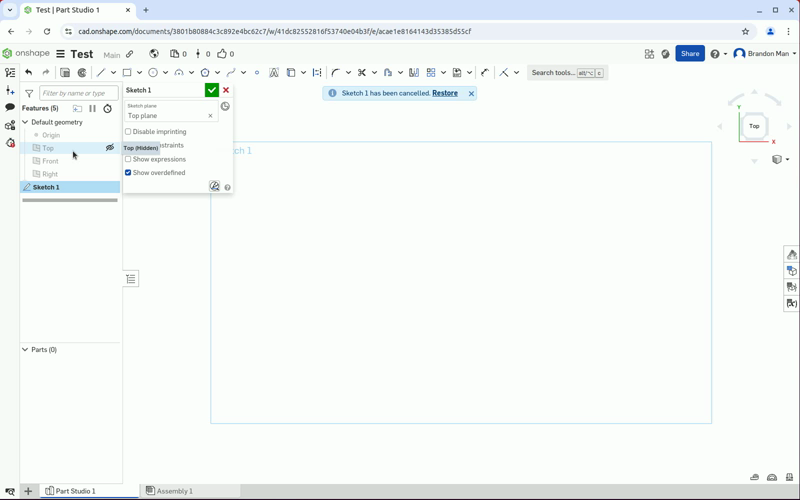
mouse_move(73, 352)
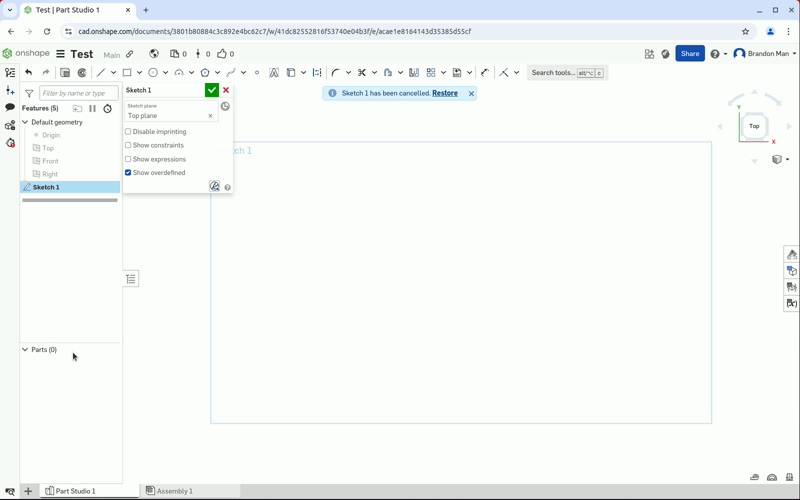
key(y)
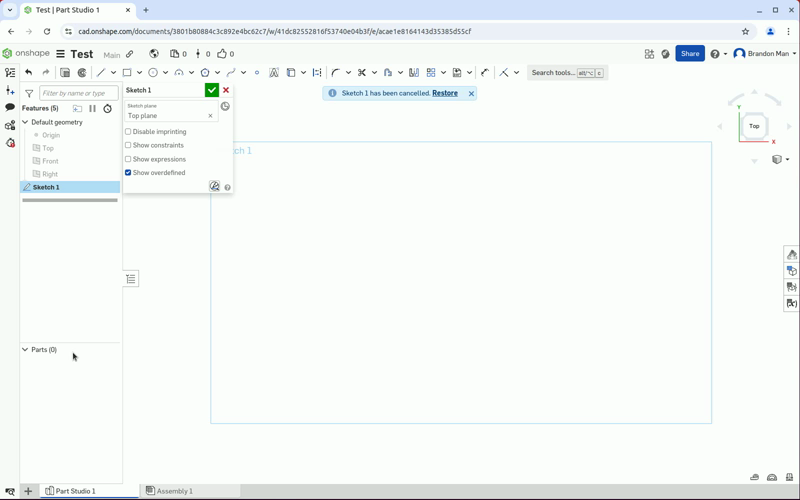
key(l)
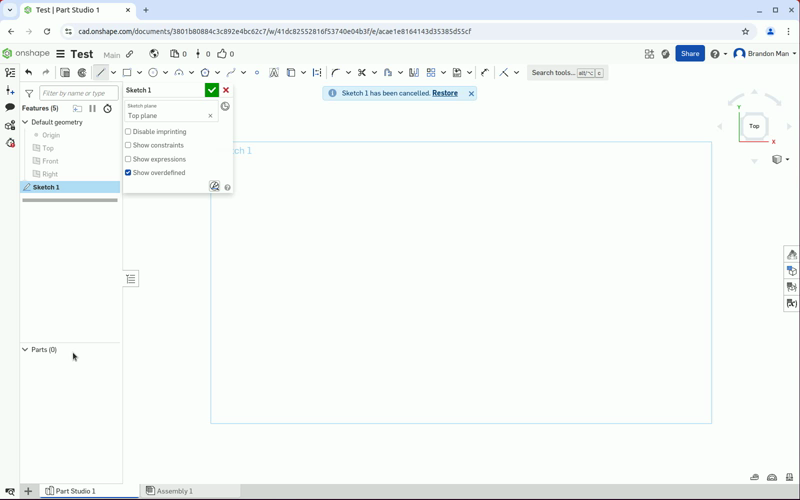
key_down(shift)
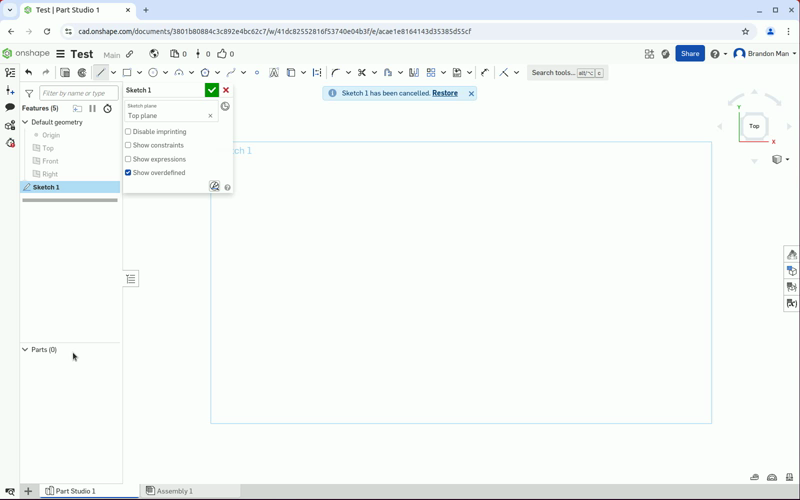
mouse_move(352, 312)
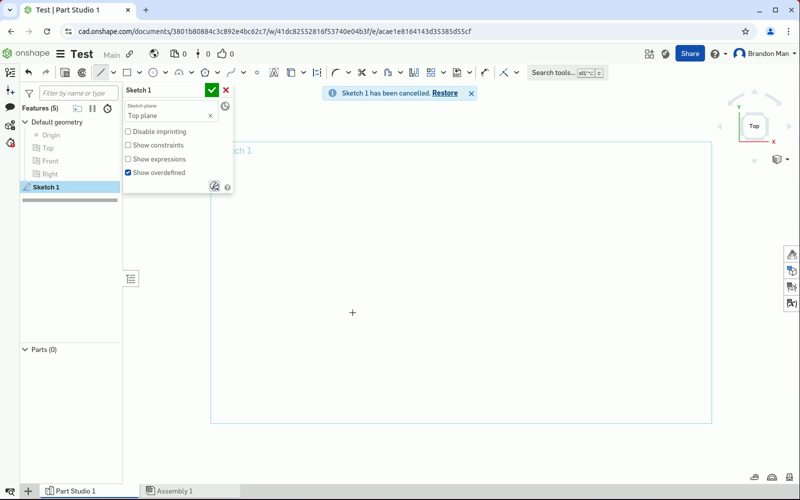
click(352, 312)
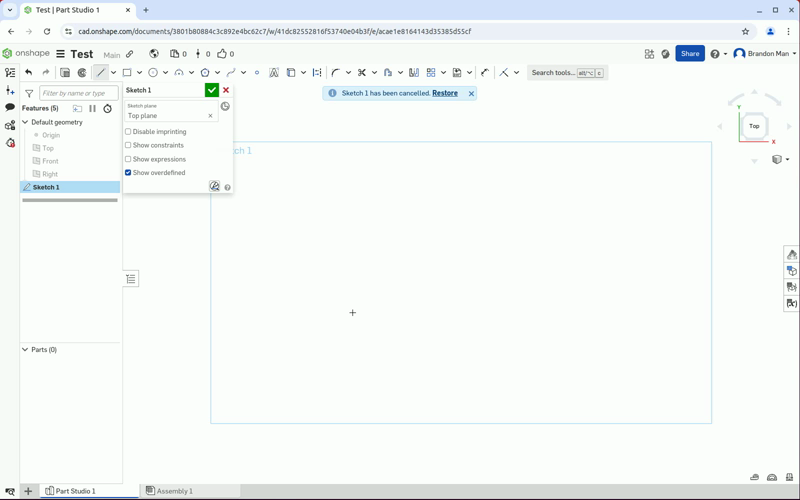
key_up(shift)
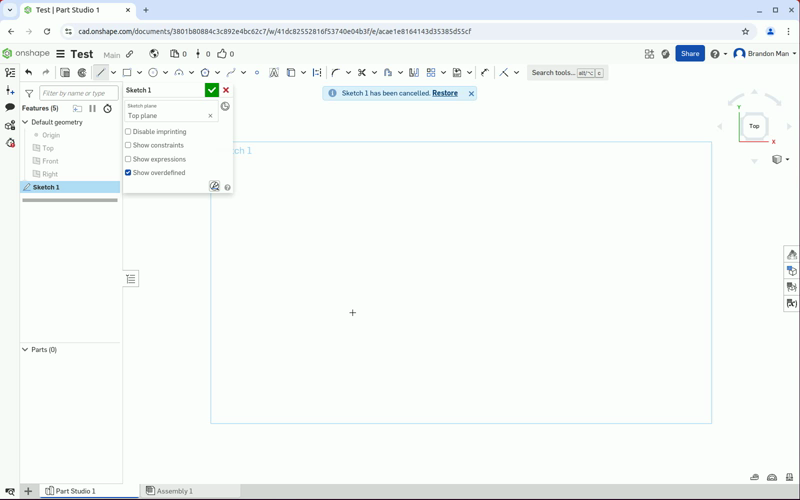
key_down(shift)
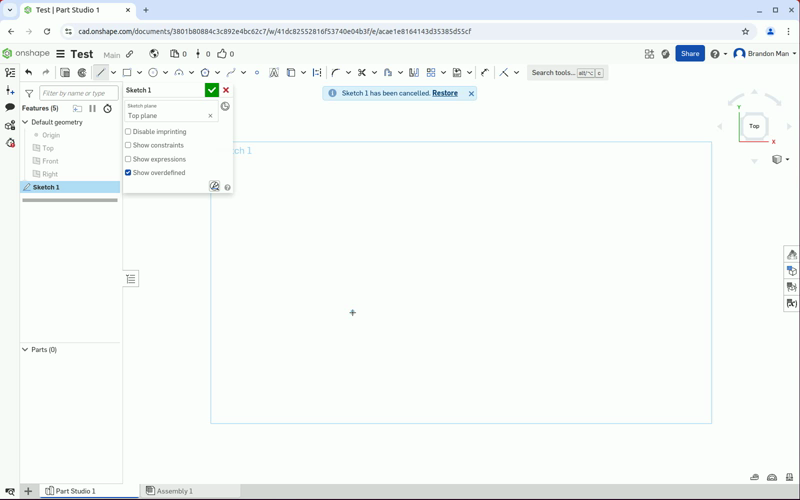
mouse_move(572, 312)
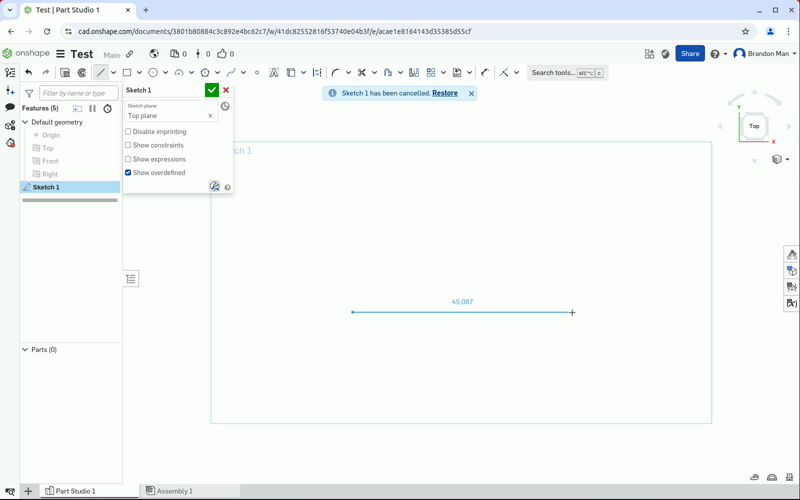
click(572, 312)
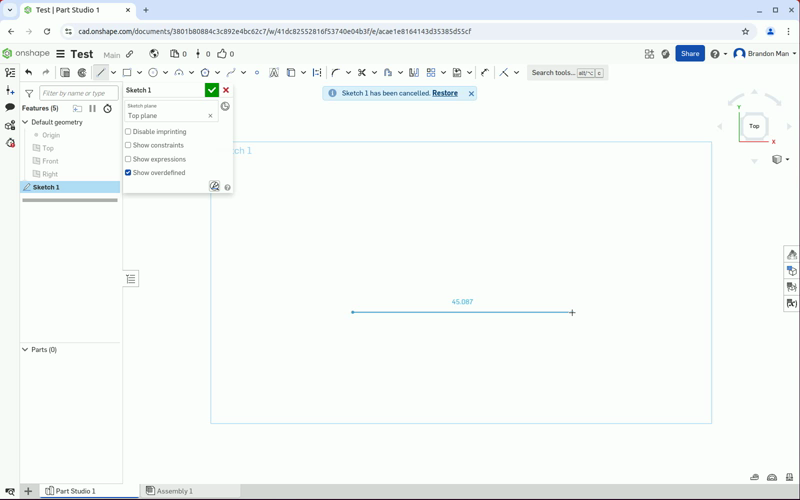
key_up(shift)
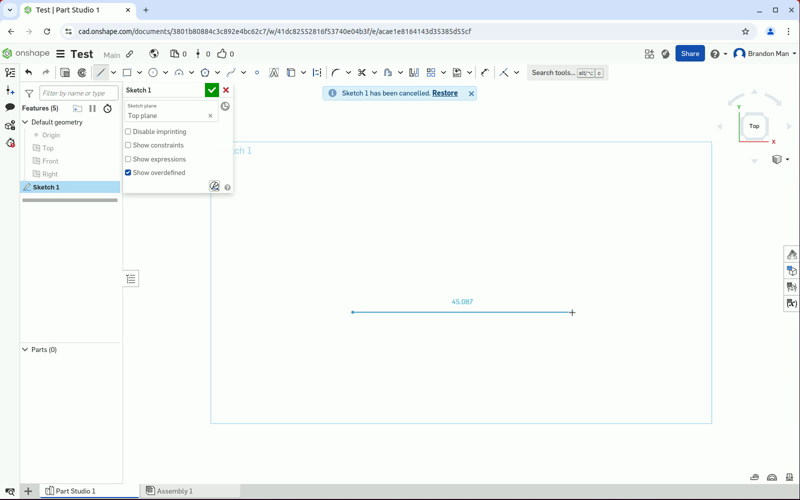
key_down(shift)
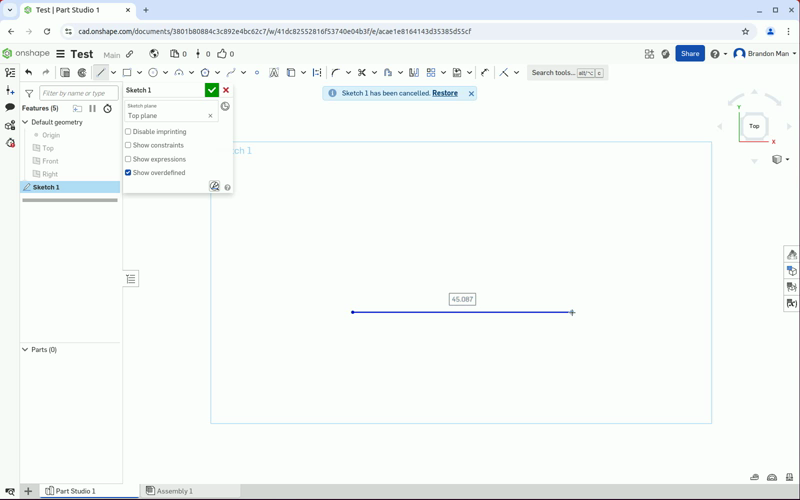
mouse_move(572, 249)
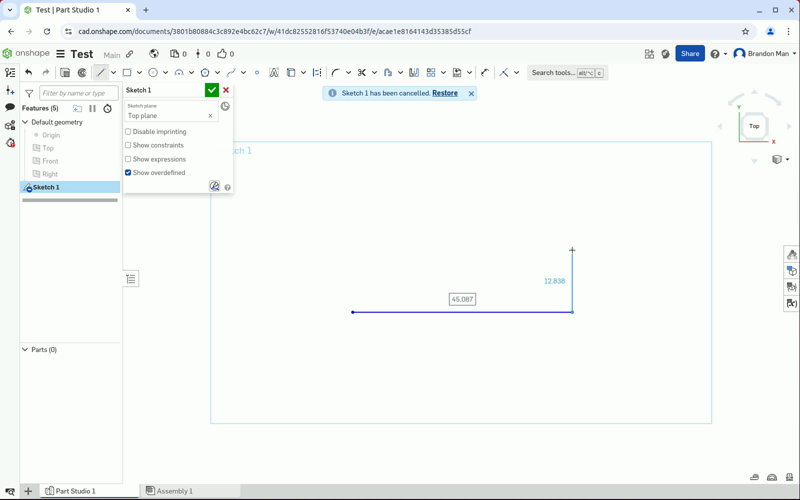
click(572, 249)
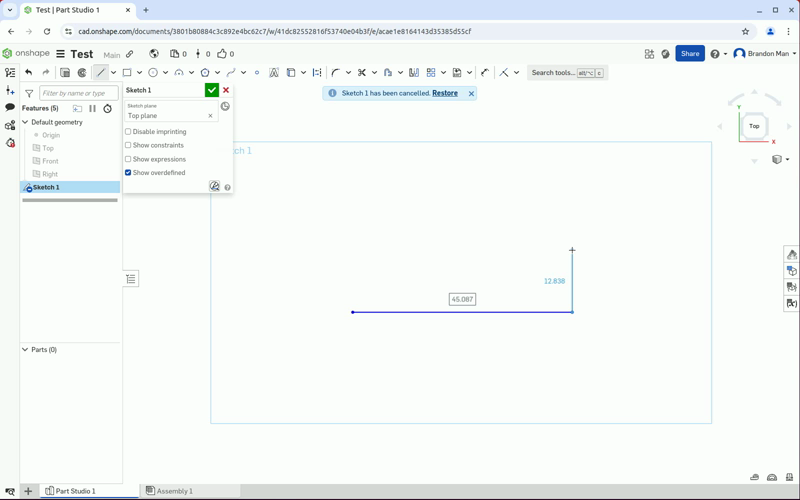
key_up(shift)
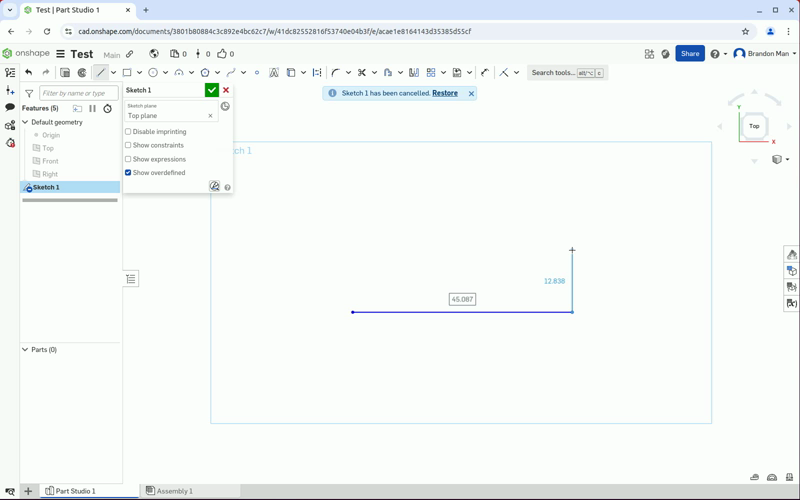
key_down(shift)
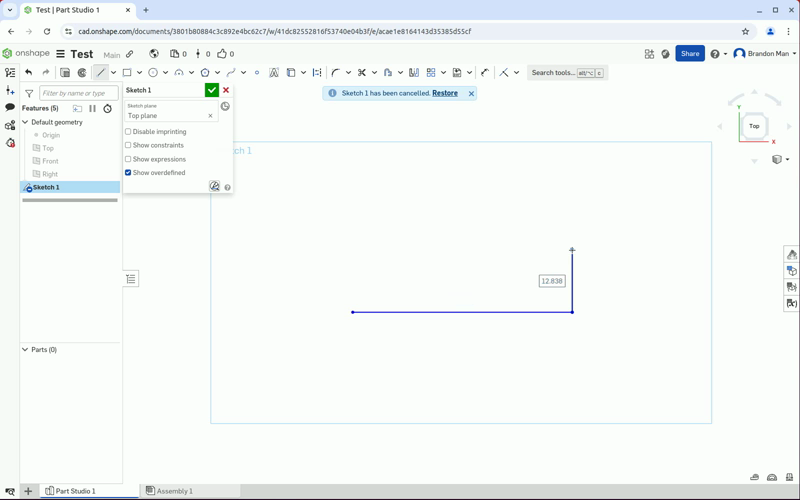
mouse_move(352, 249)
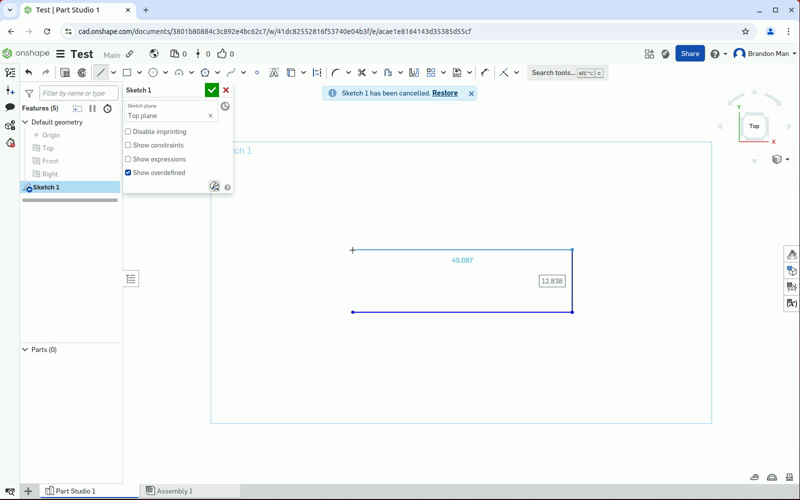
click(352, 249)
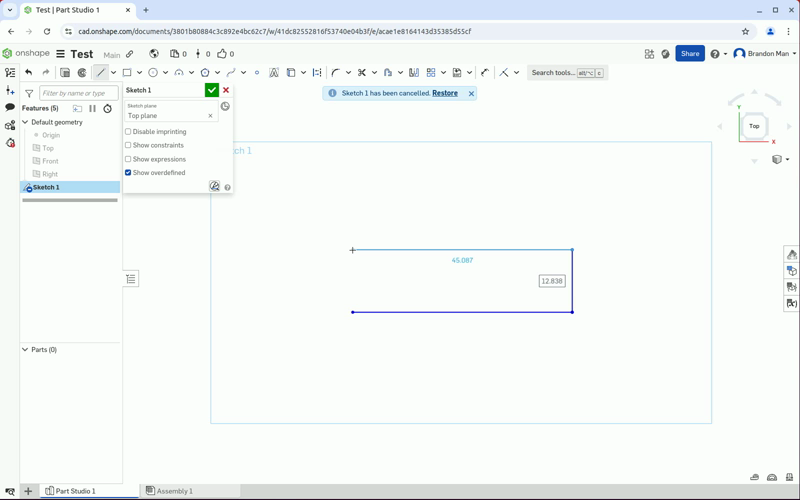
key_up(shift)
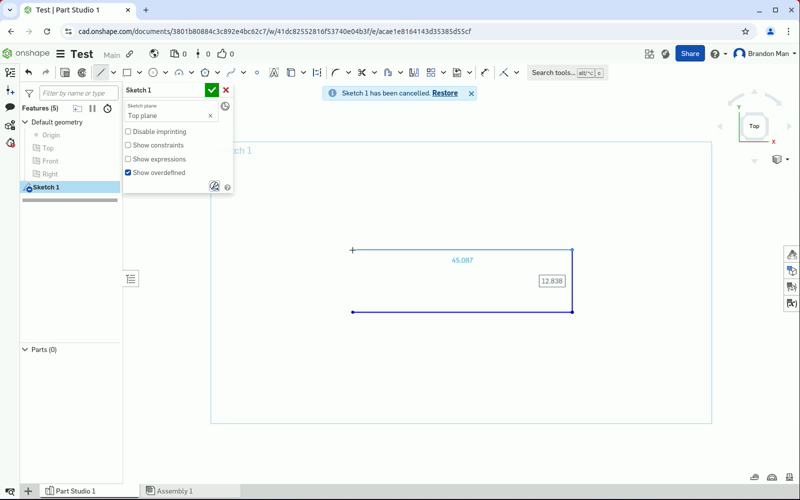
key_down(shift)
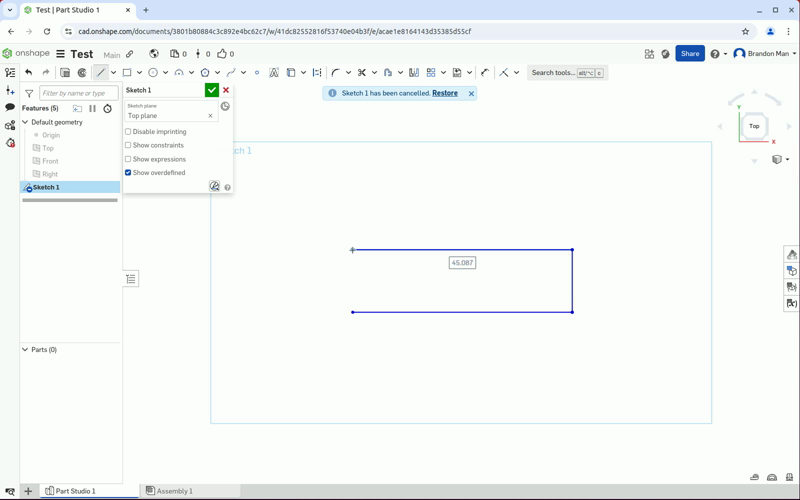
mouse_move(352, 312)
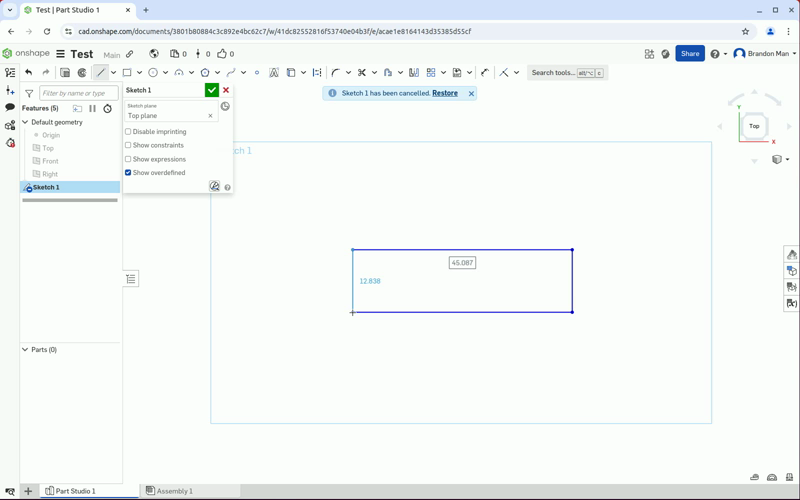
key_up(shift)
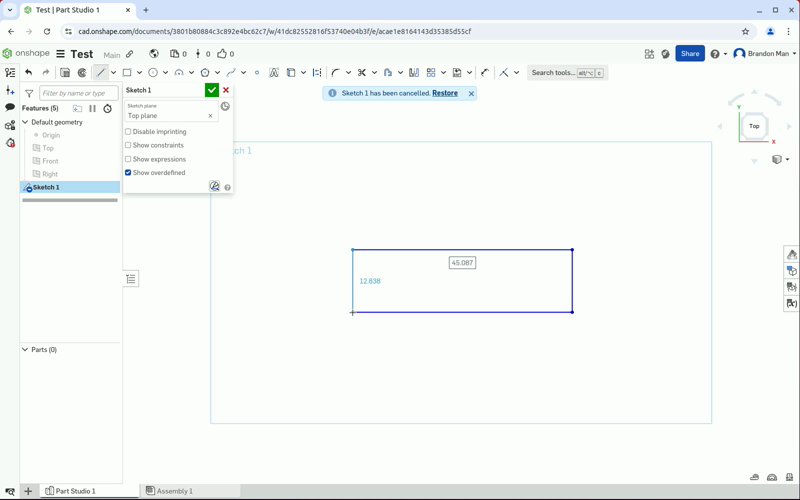
click(352, 312)
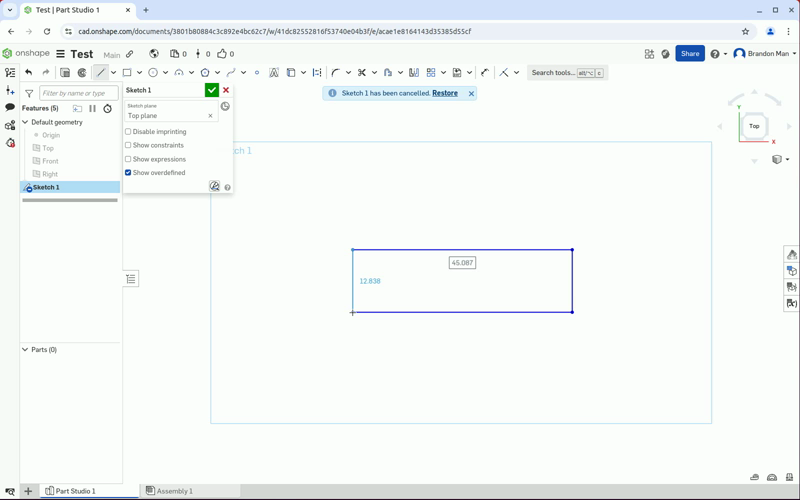
key(esc)
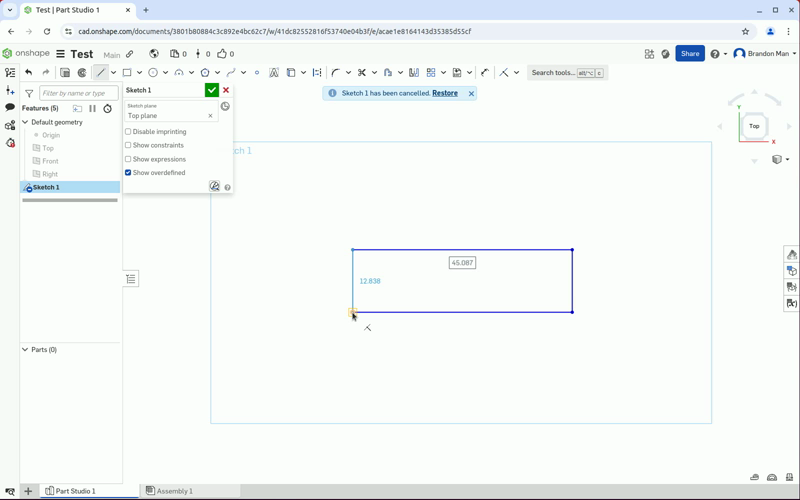
mouse_move(429, 260)
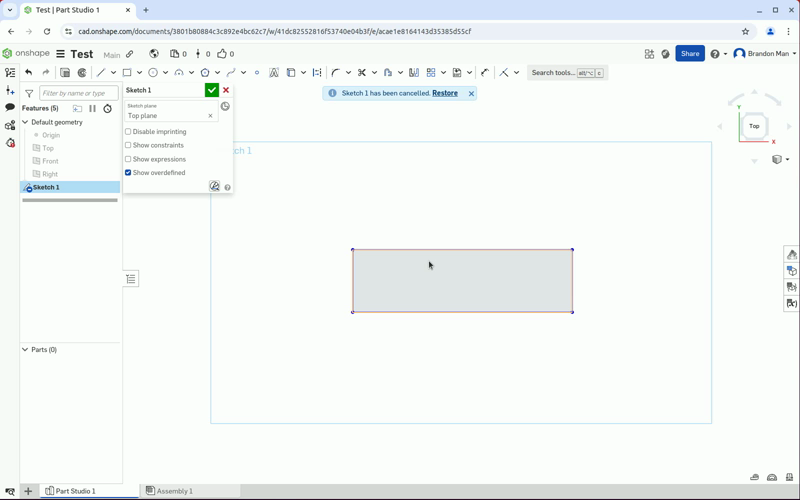
click(429, 260)
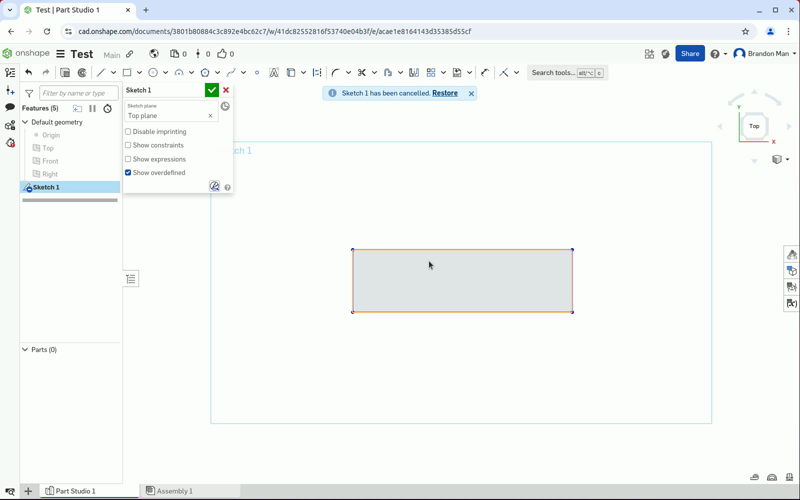
mouse_move(73, 352)
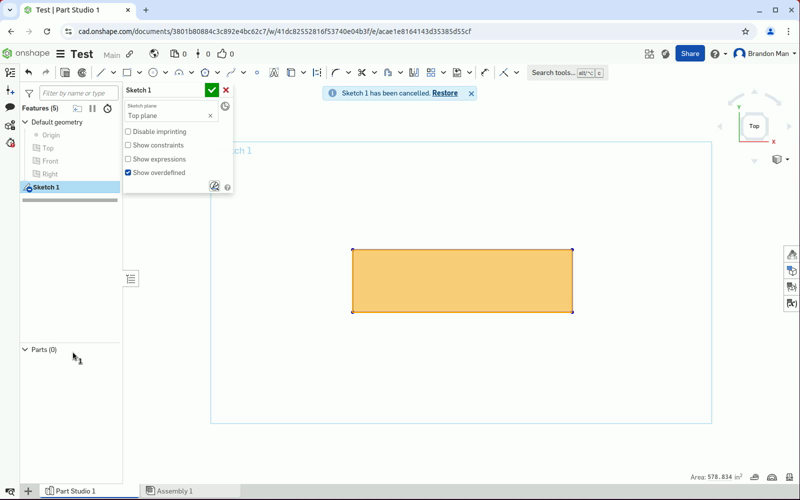
key(shift+y)
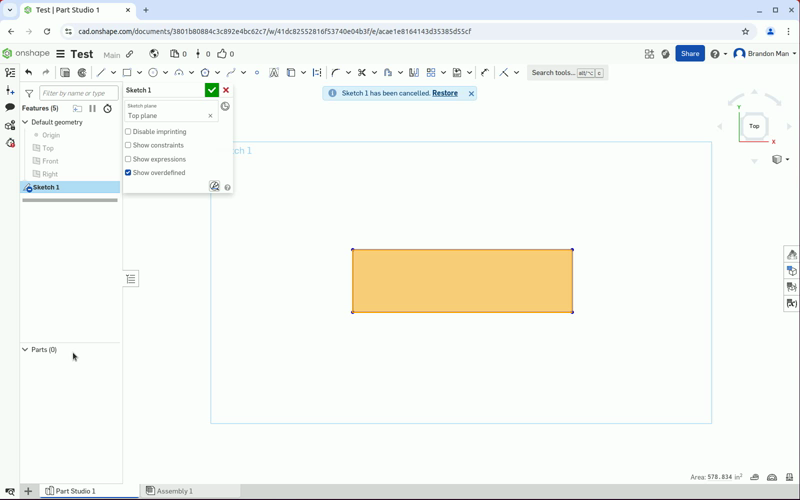
key(shift+e)
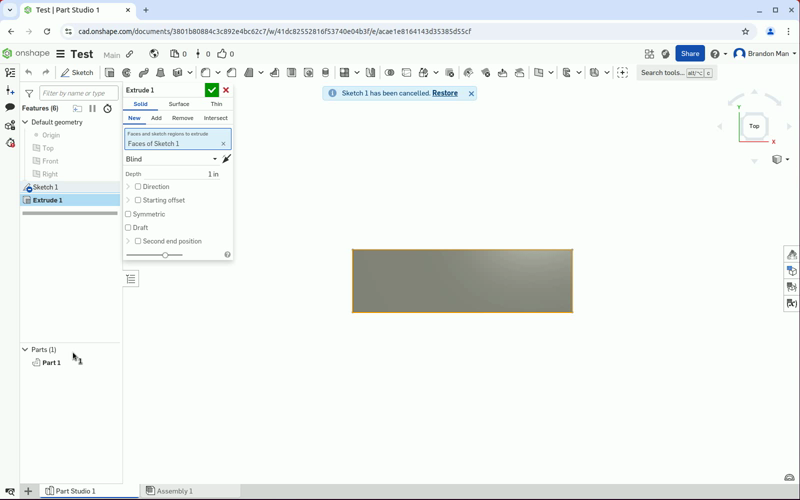
mouse_move(143, 106)
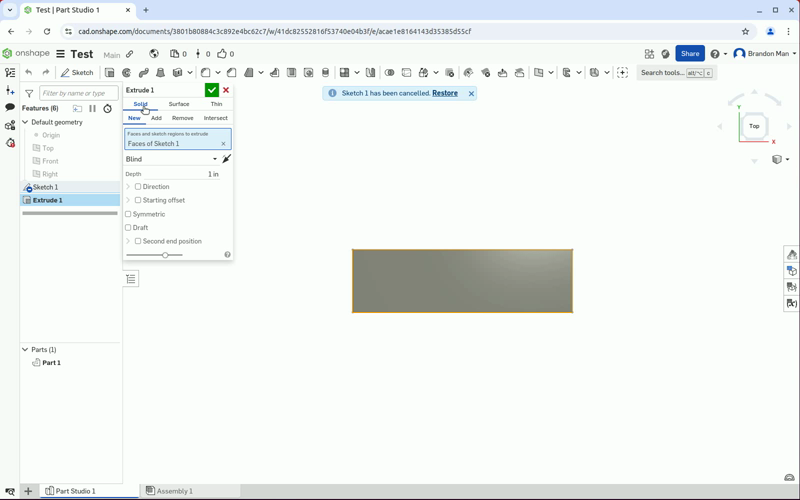
click(143, 106)
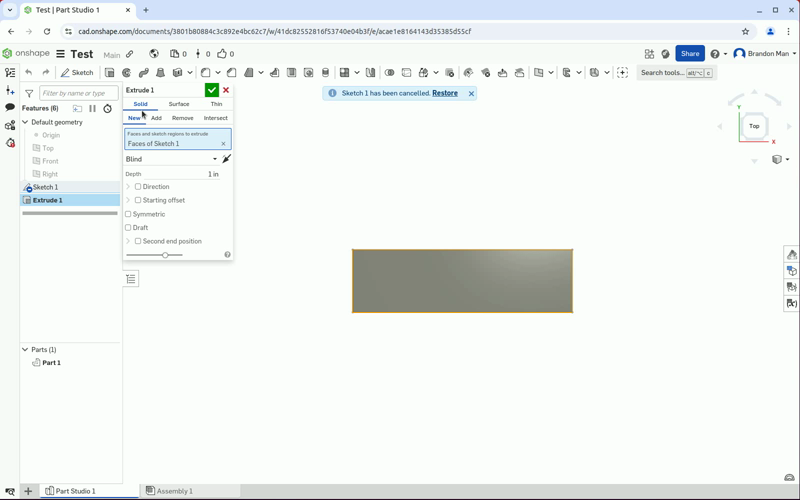
mouse_move(137, 120)
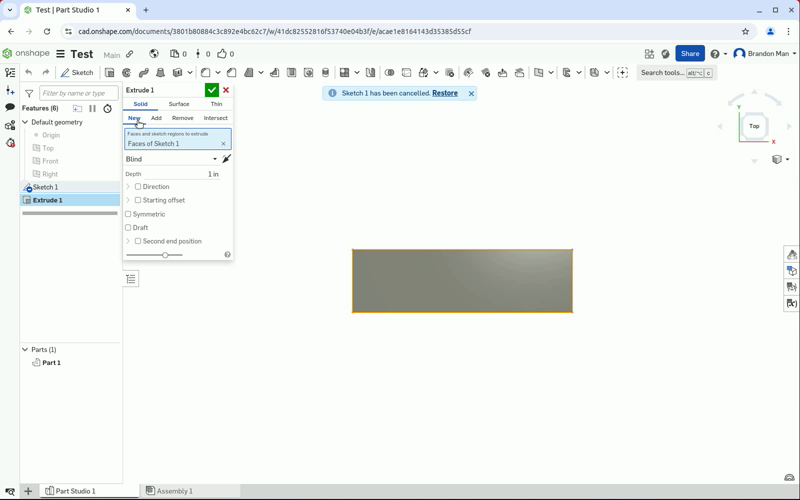
click(137, 120)
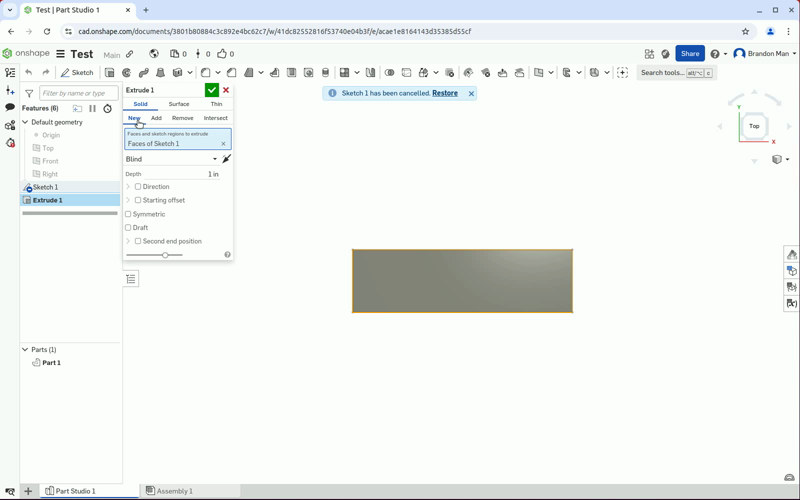
key(tab, 4)
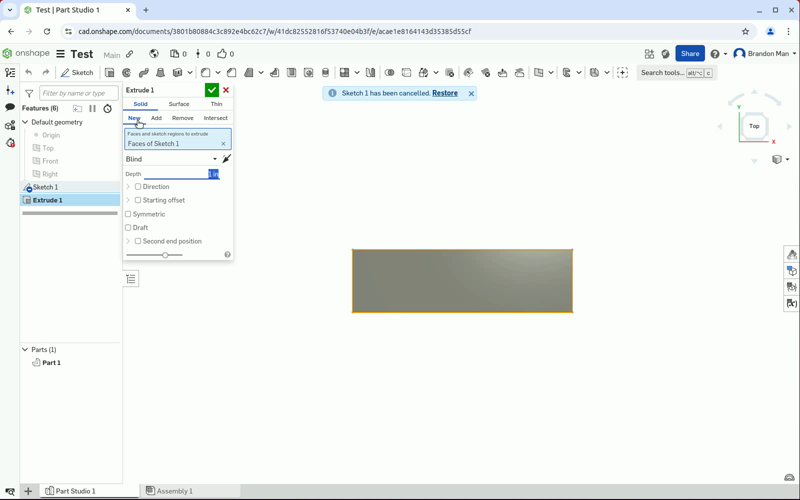
text(1.444)
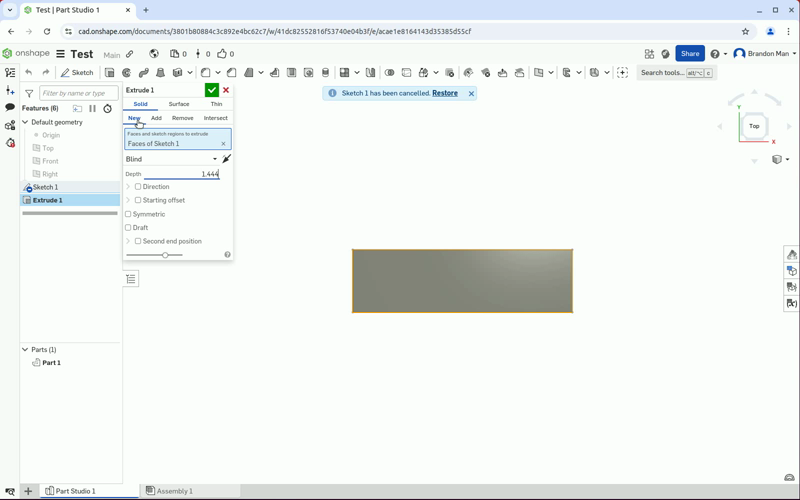
key(enter)
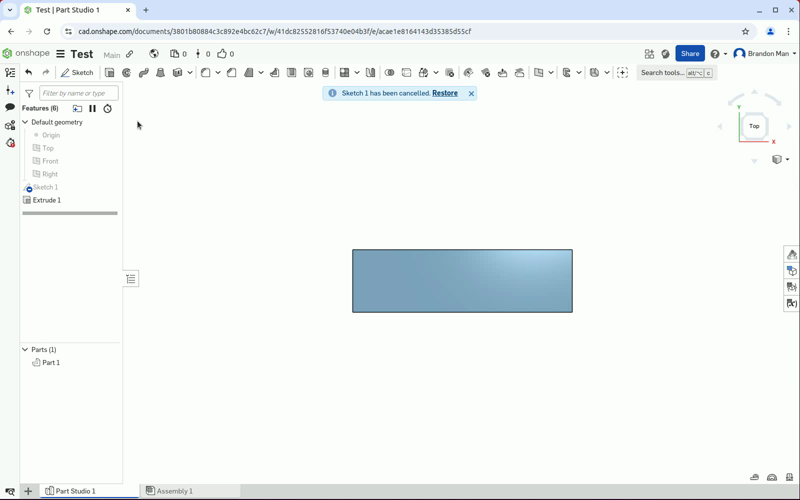
key(shift+h)
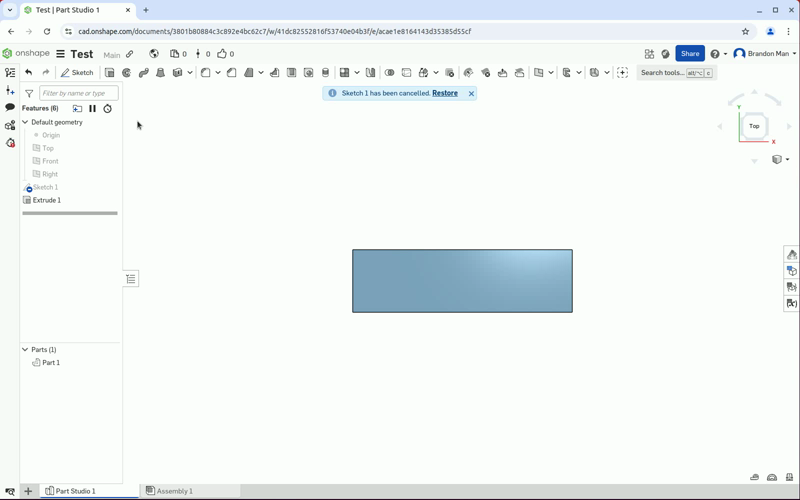
key(shift+h)
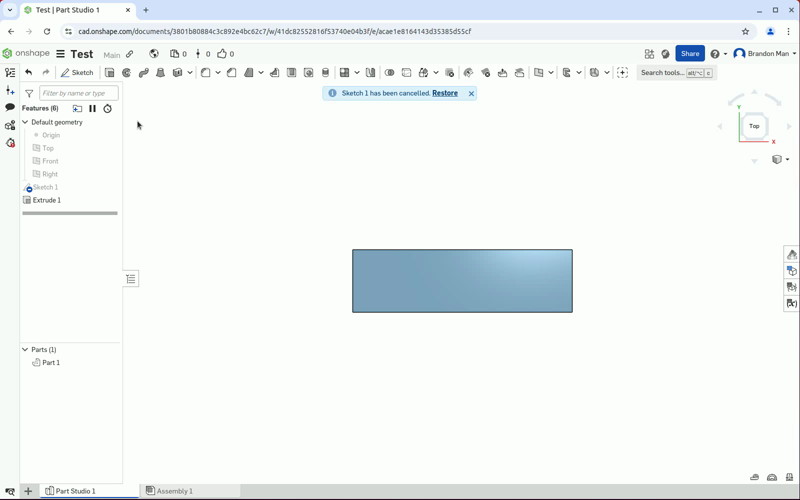
mouse_move(73, 189)
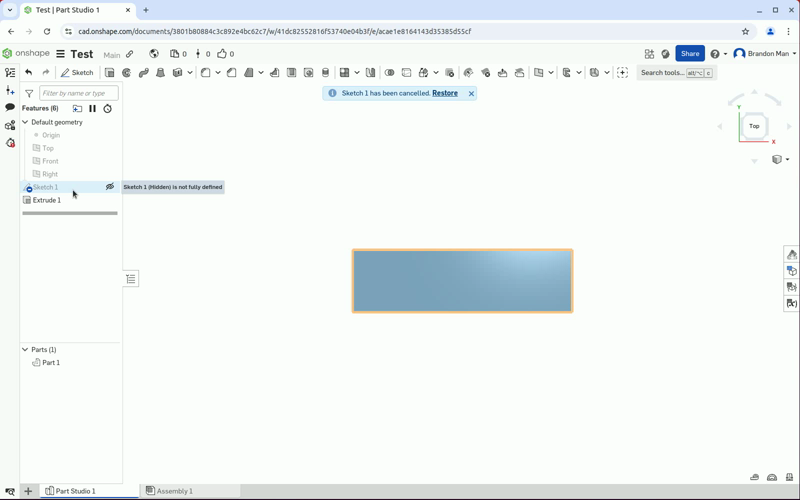
click(73, 189)
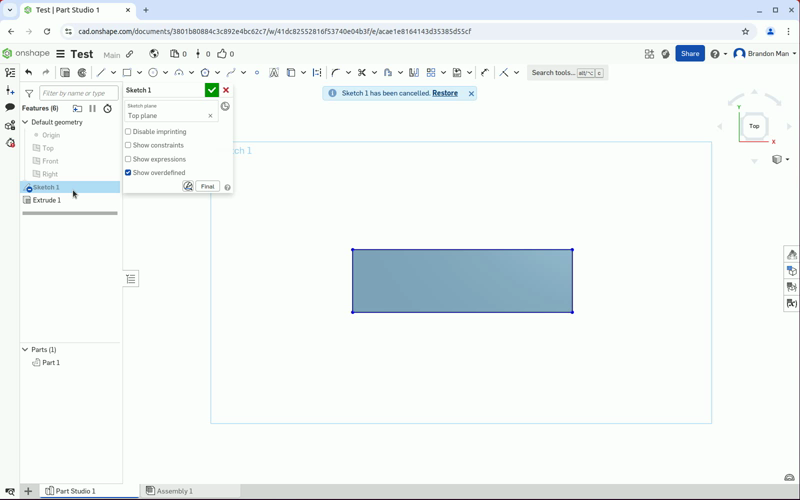
mouse_move(229, 92)
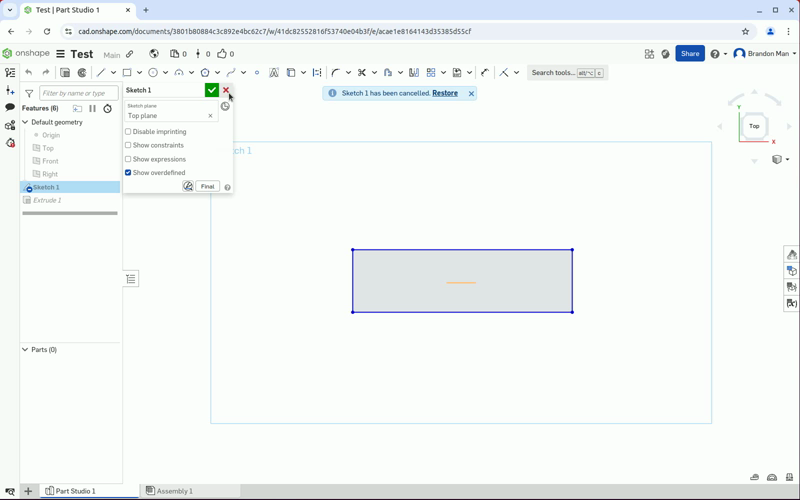
click(229, 92)
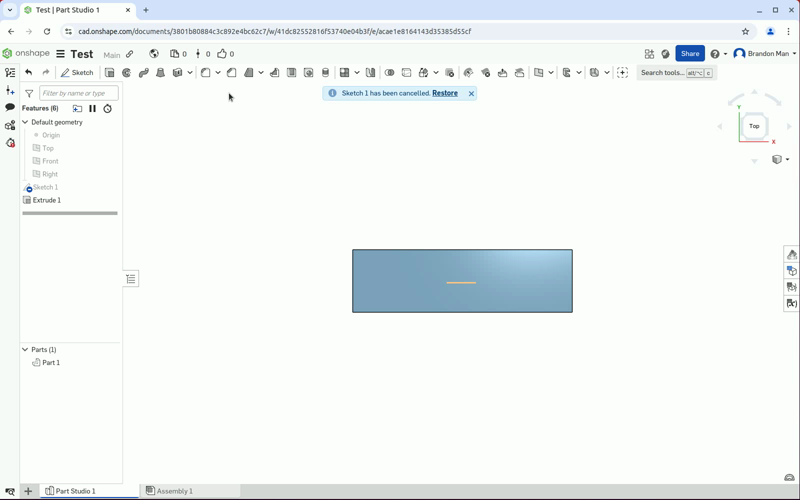
mouse_move(541, 75)
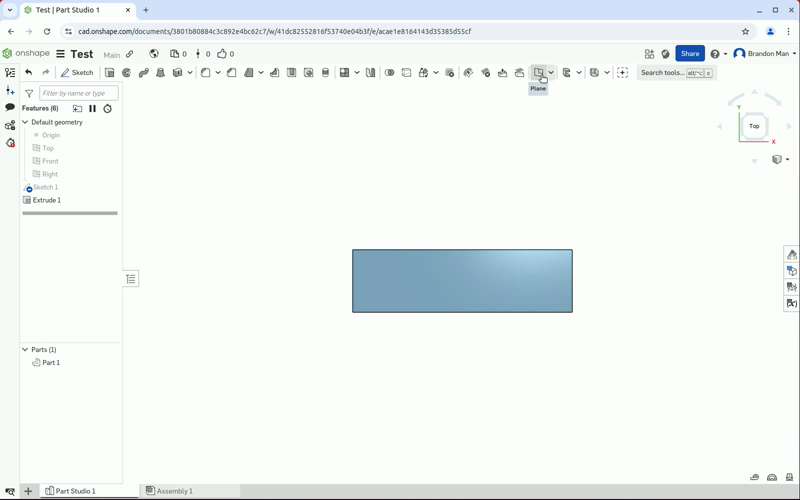
click(541, 75)
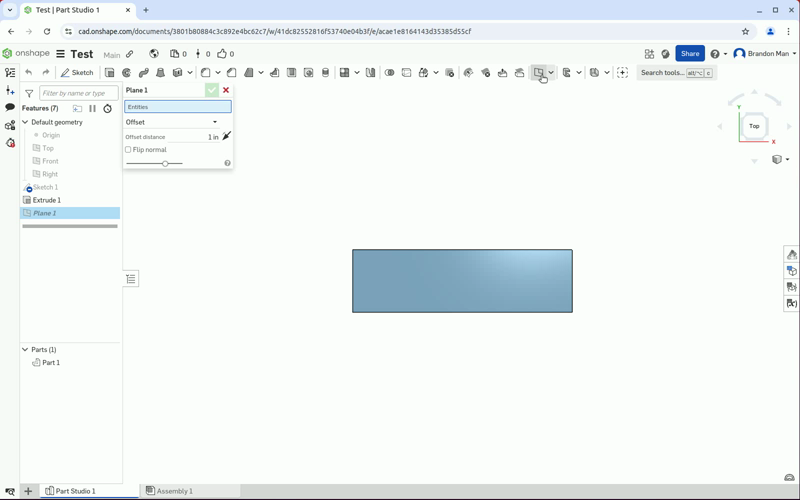
mouse_move(73, 150)
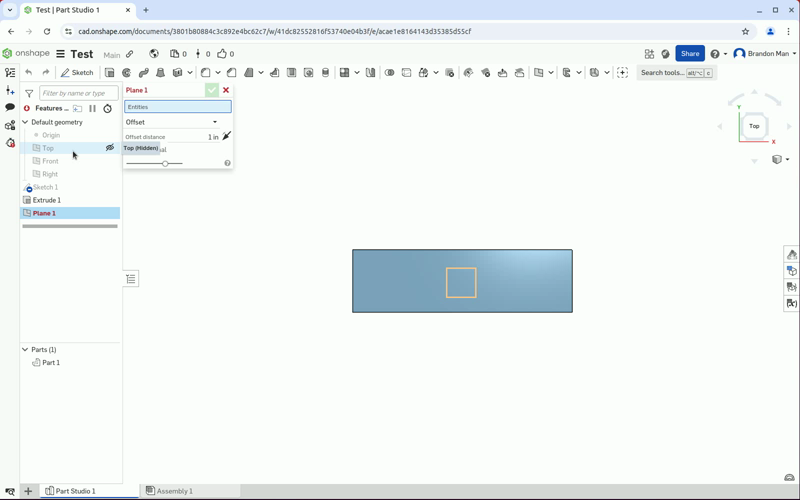
click(73, 150)
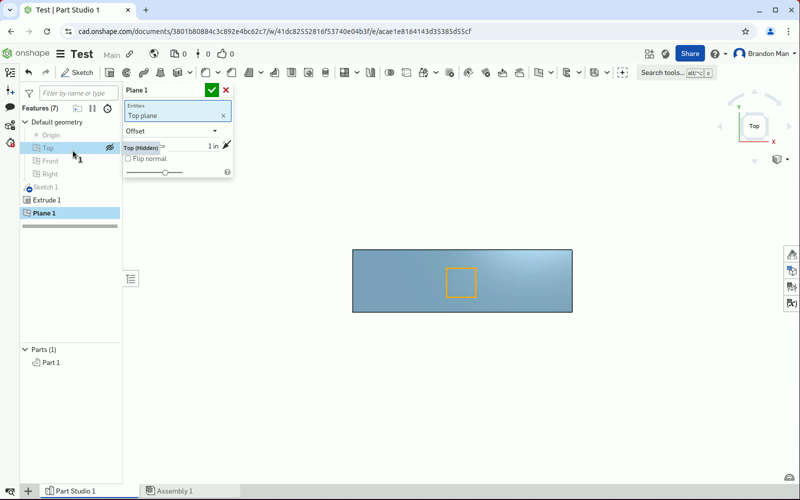
key(tab, 2)
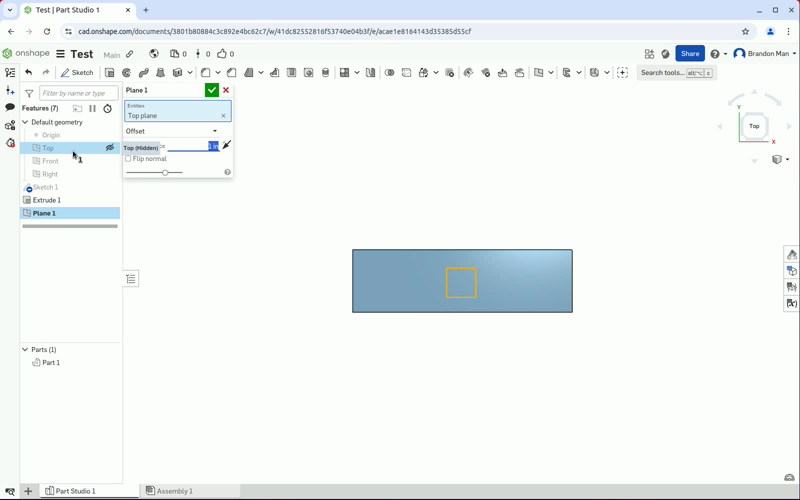
text(1.448)
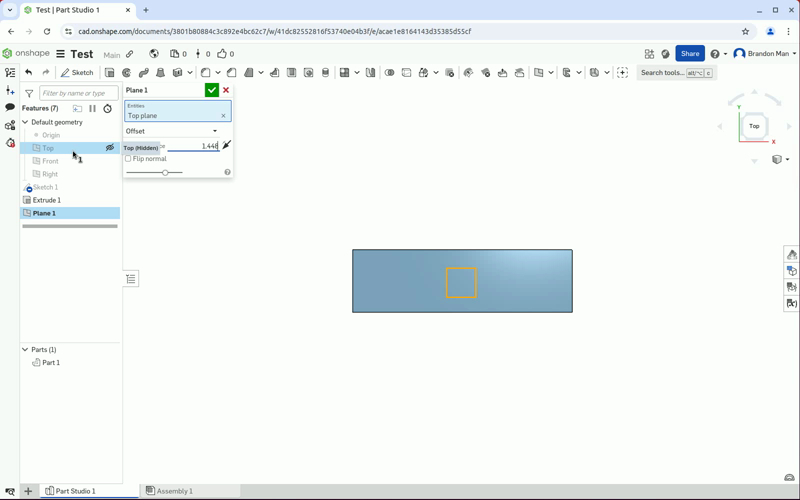
key(enter, 2)
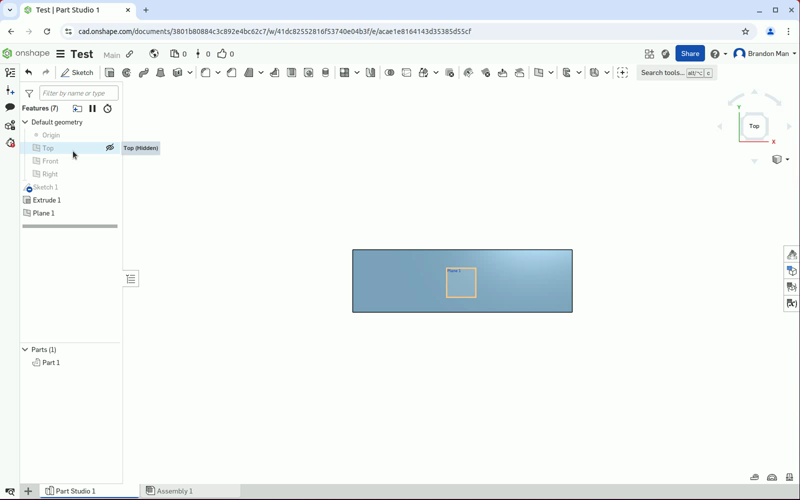
key(shift+s)
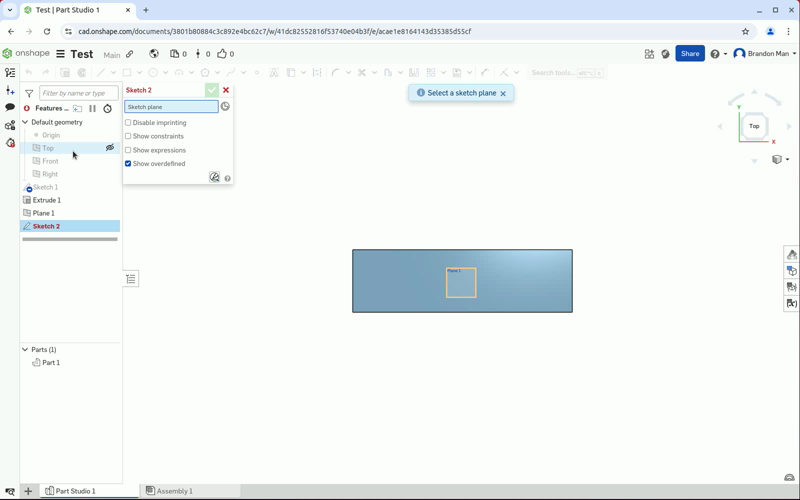
mouse_move(73, 215)
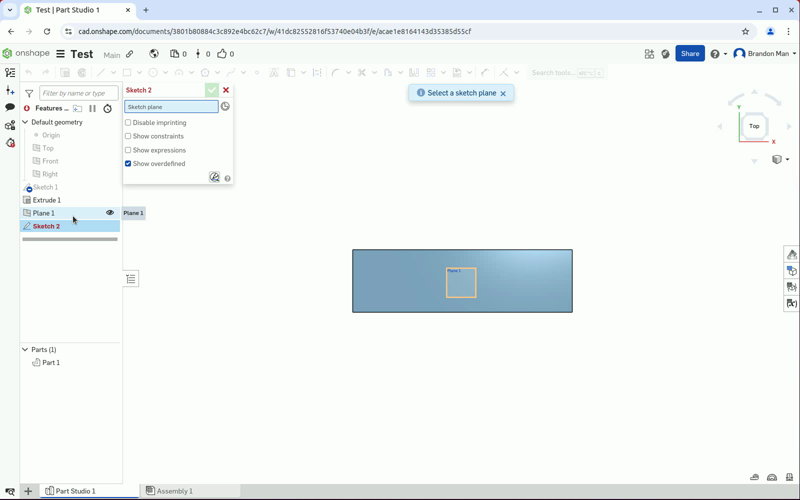
click(73, 215)
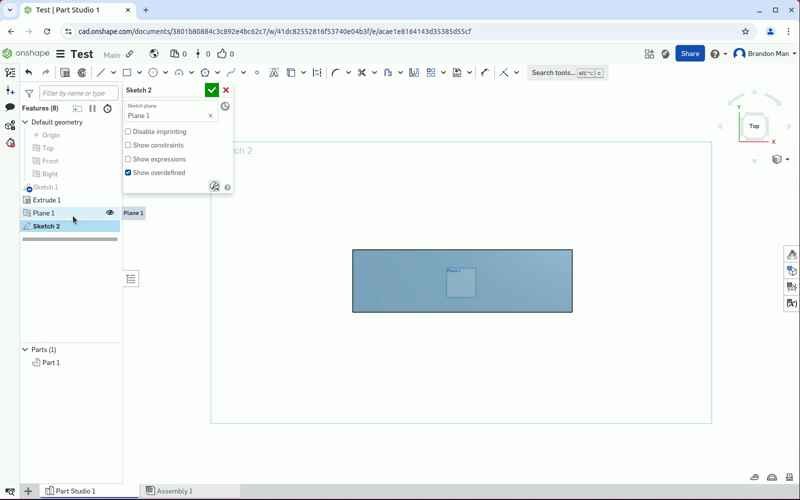
mouse_move(73, 352)
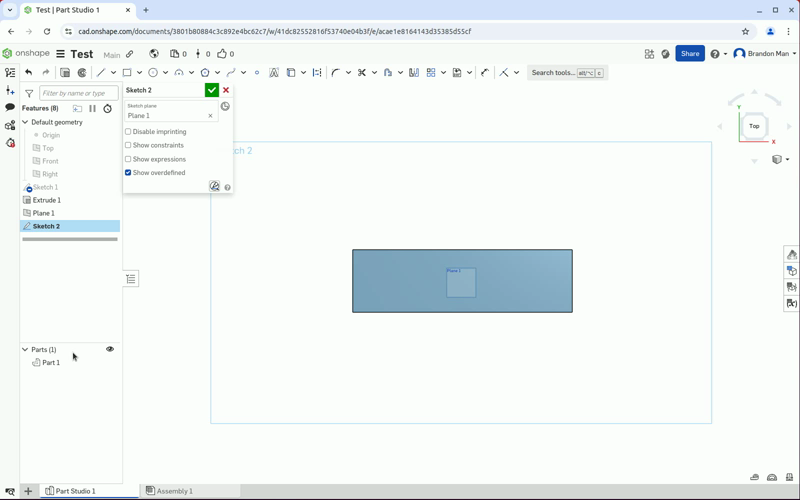
key(y)
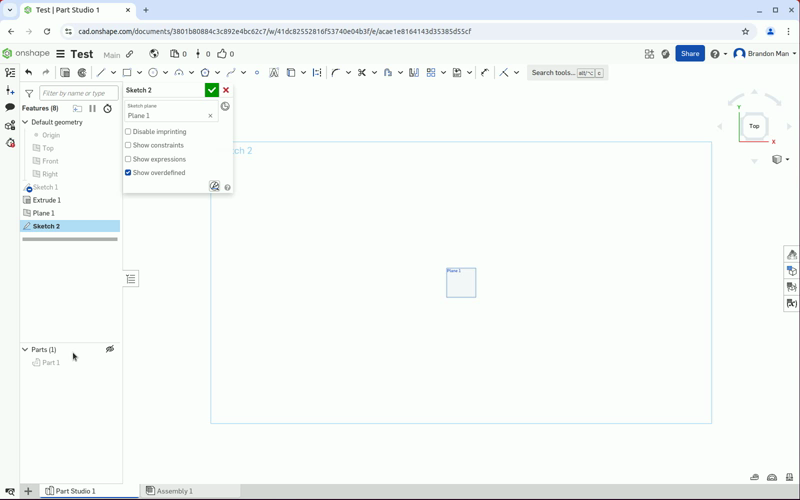
key(l)
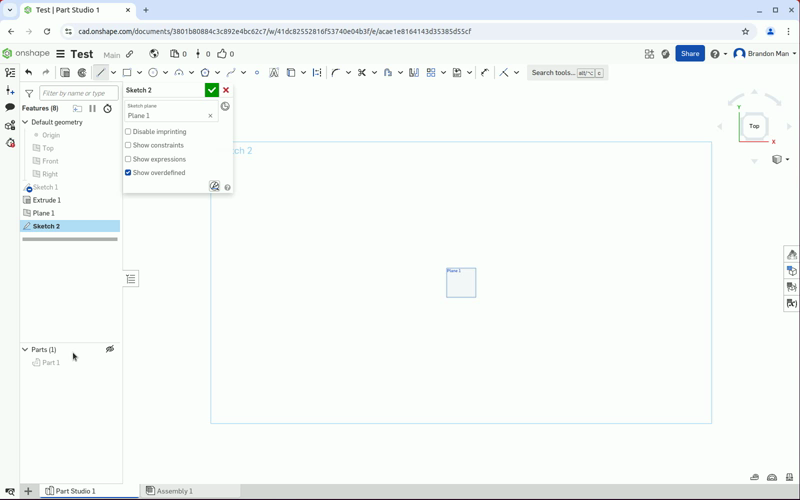
key_down(shift)
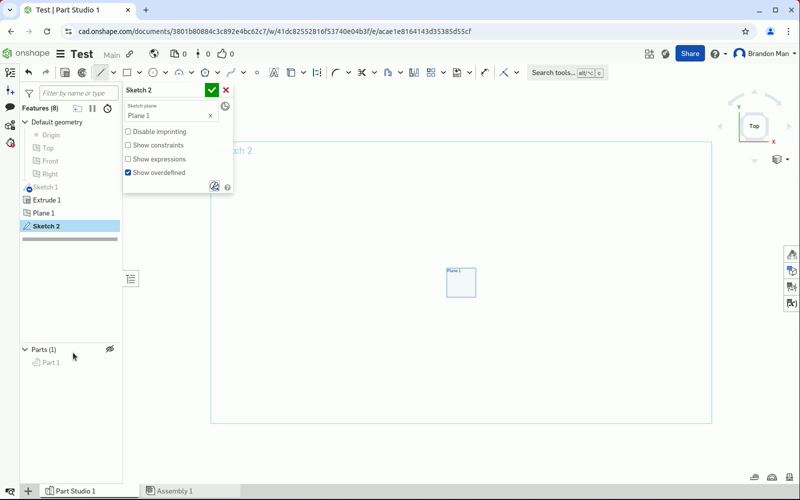
mouse_move(358, 306)
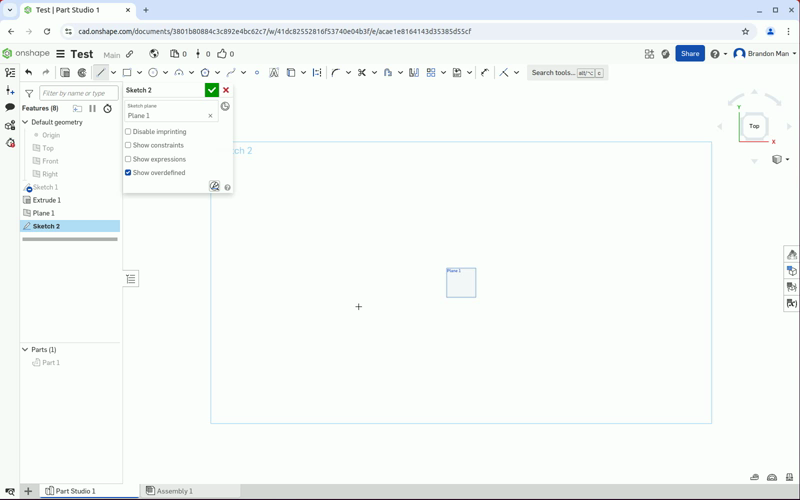
click(358, 306)
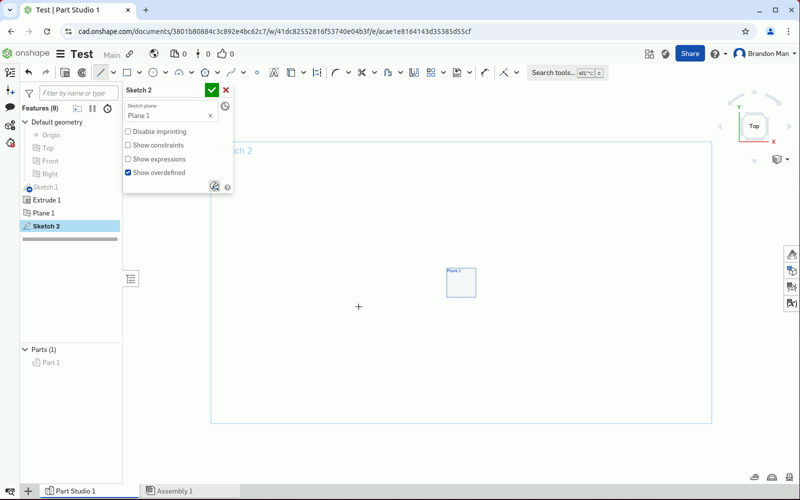
key_up(shift)
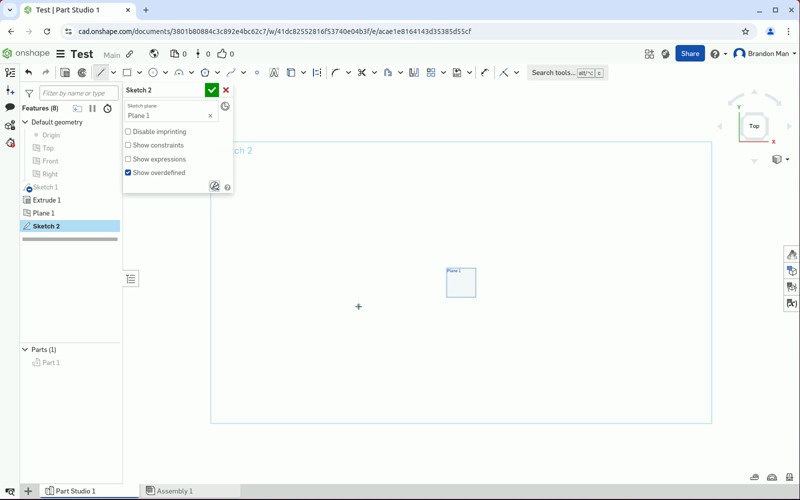
key_down(shift)
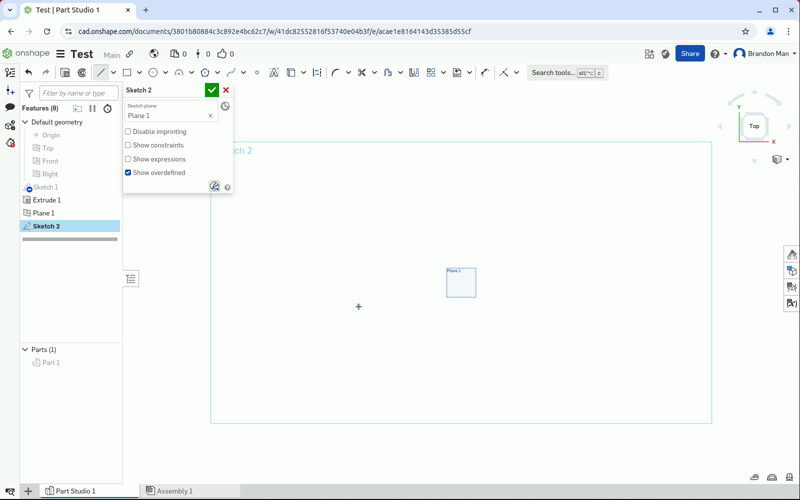
mouse_move(566, 306)
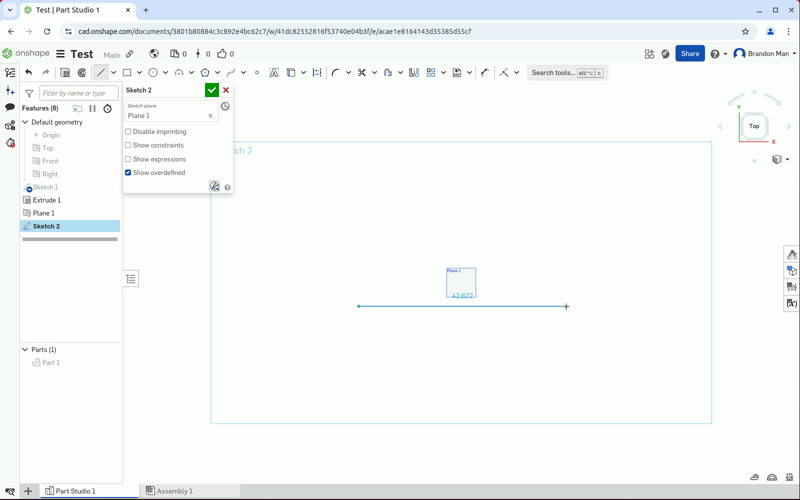
click(566, 306)
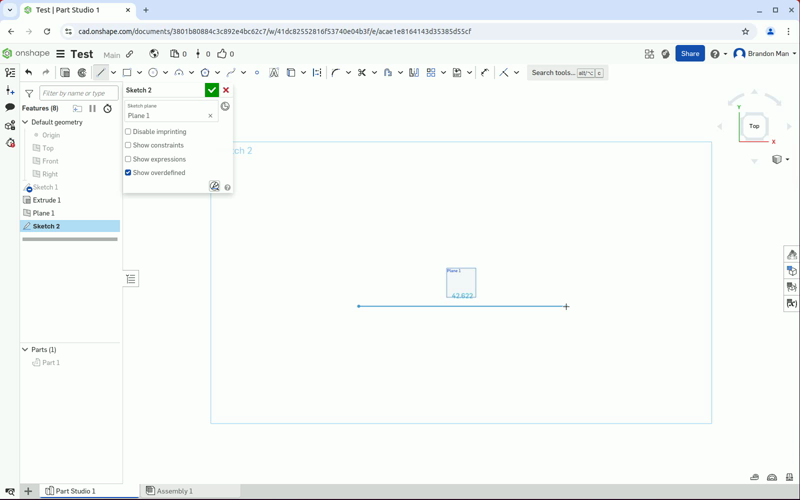
key_up(shift)
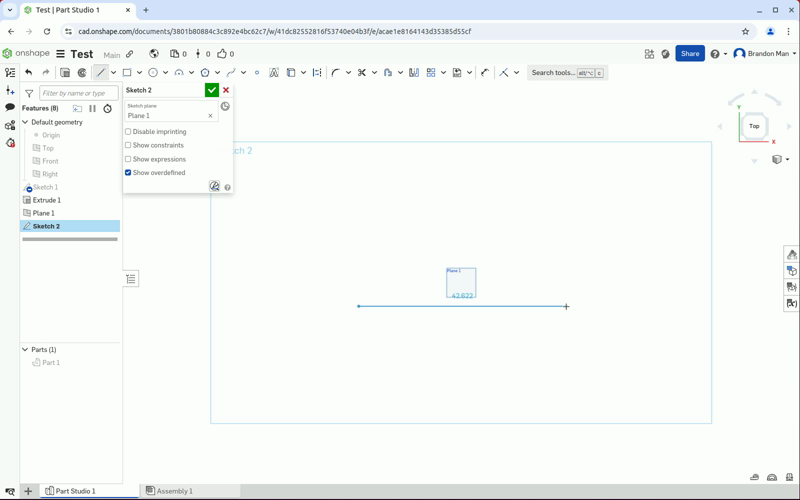
key_down(shift)
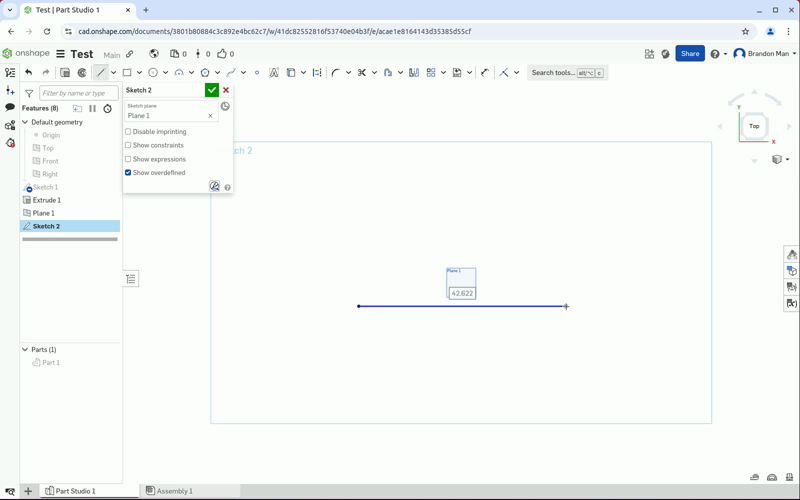
mouse_move(589, 306)
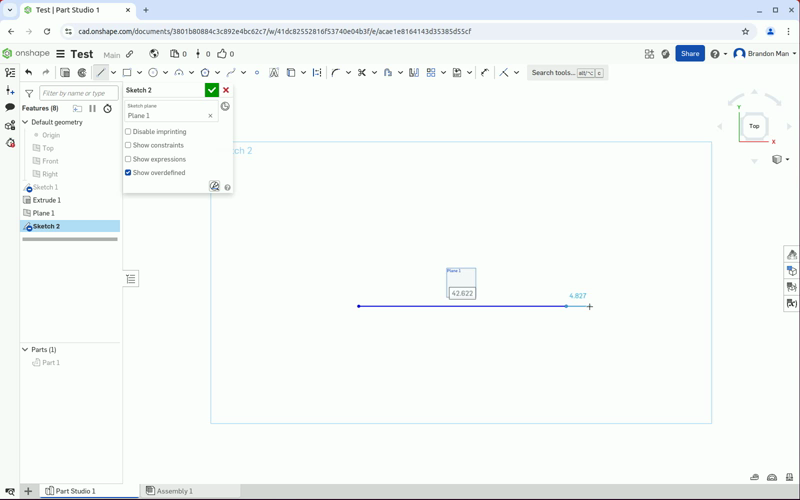
mouse_move(566, 255)
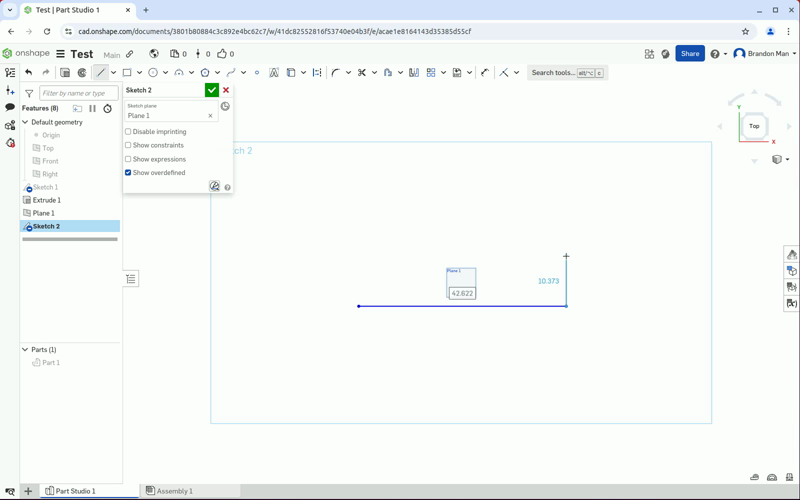
click(566, 255)
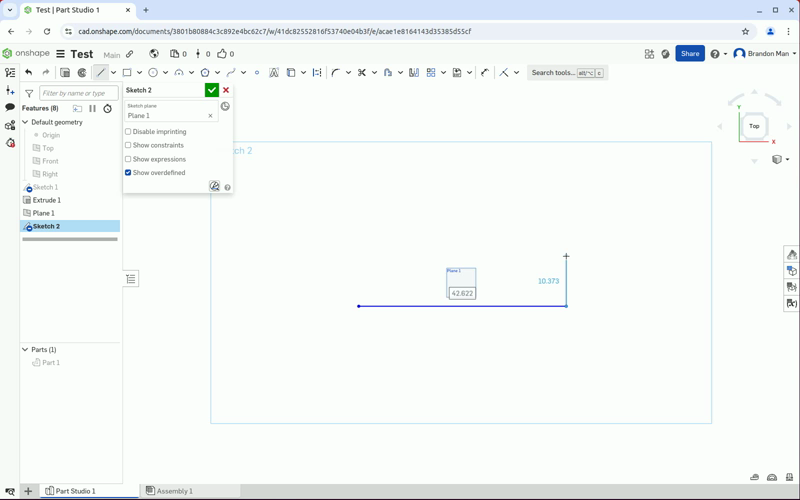
key_up(shift)
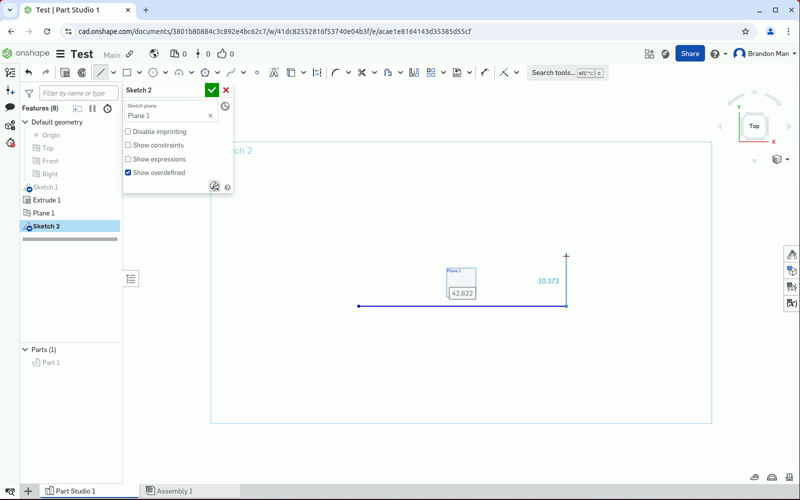
key_down(shift)
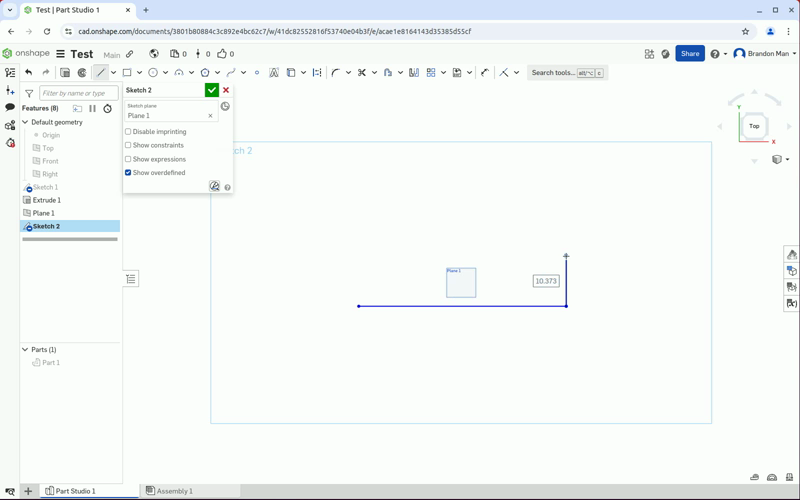
mouse_move(358, 255)
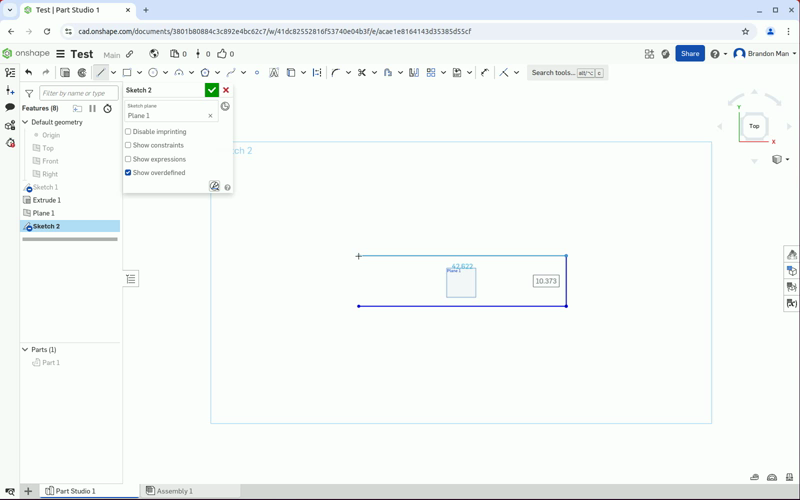
click(358, 255)
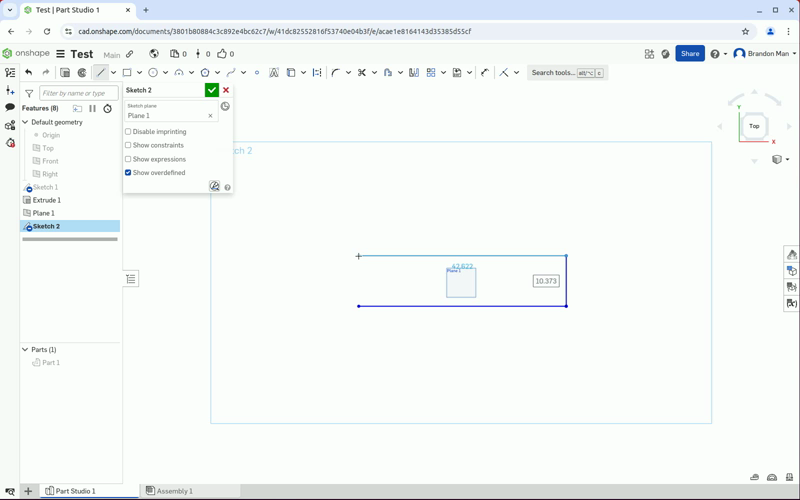
key_up(shift)
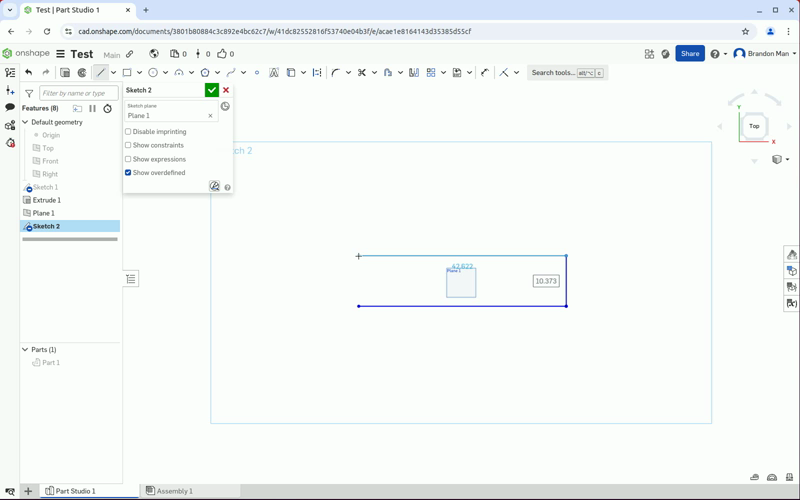
mouse_move(388, 255)
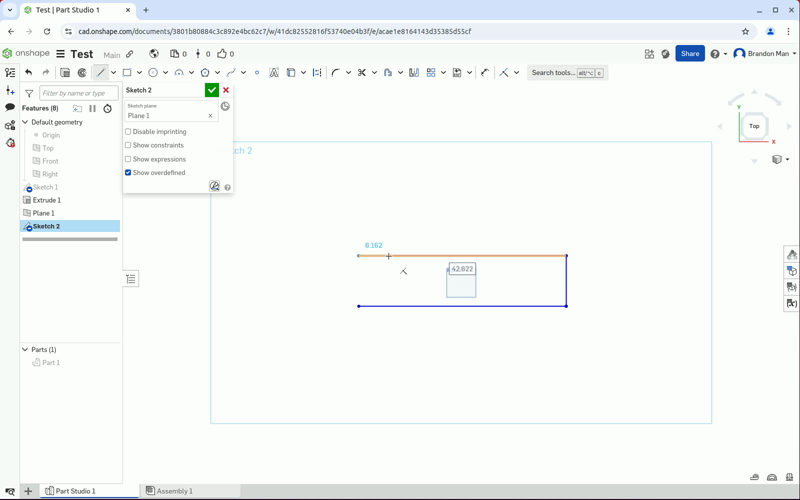
key_down(shift)
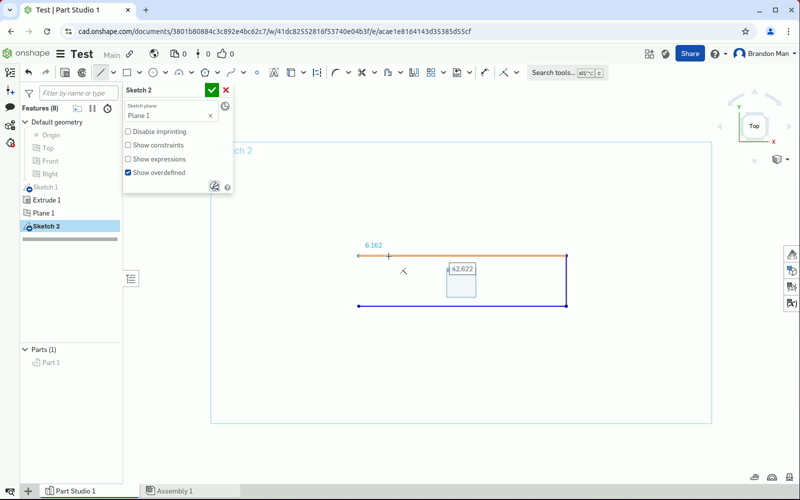
mouse_move(358, 306)
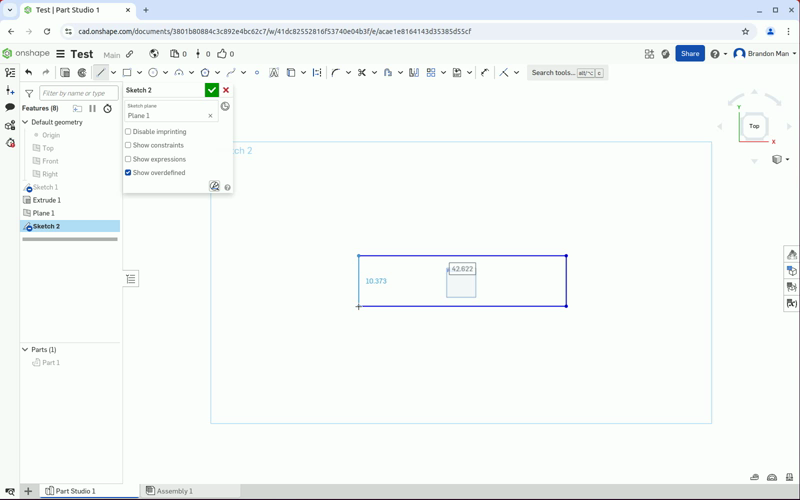
key_up(shift)
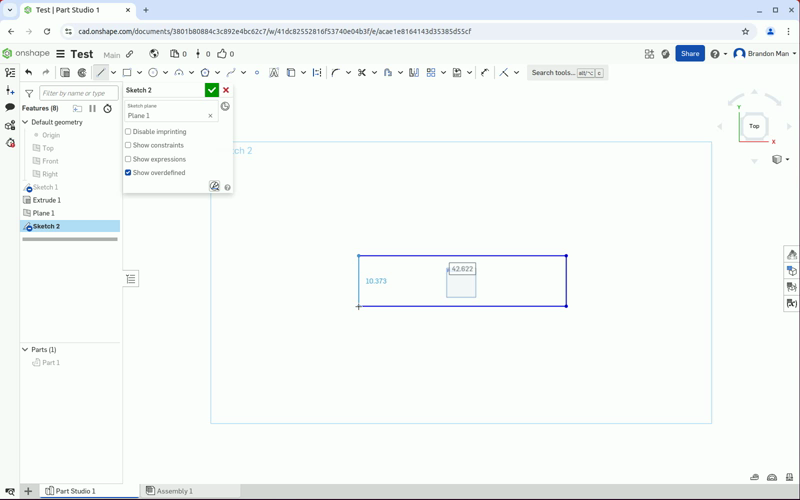
click(358, 306)
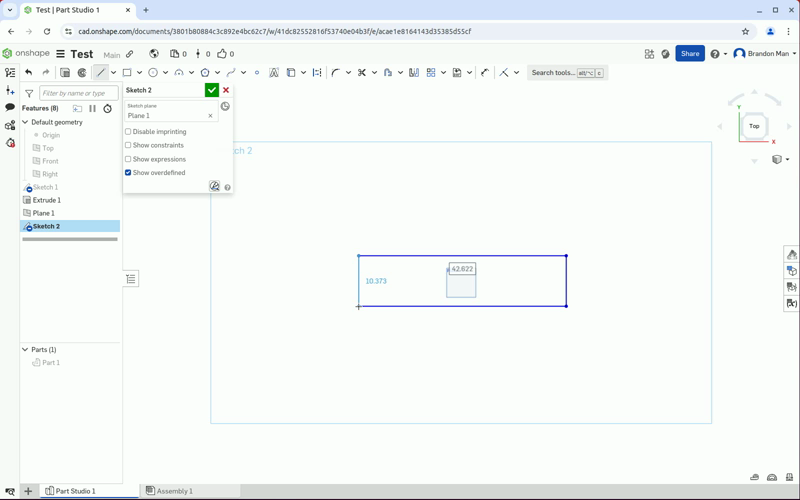
key(esc)
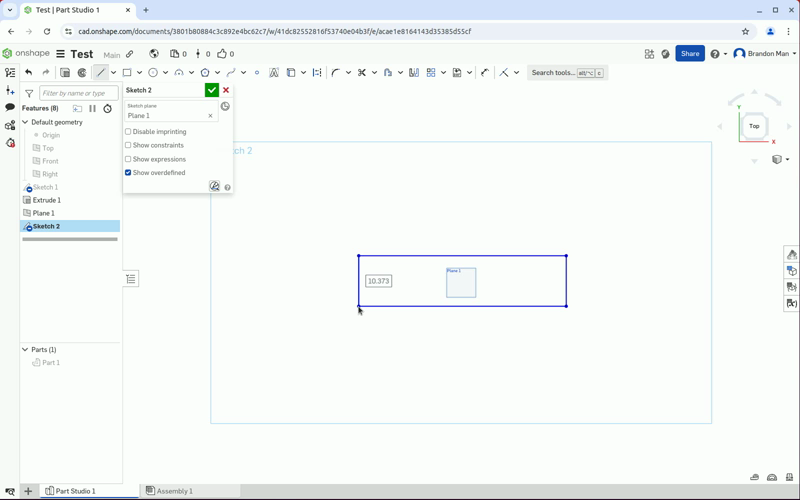
mouse_move(397, 299)
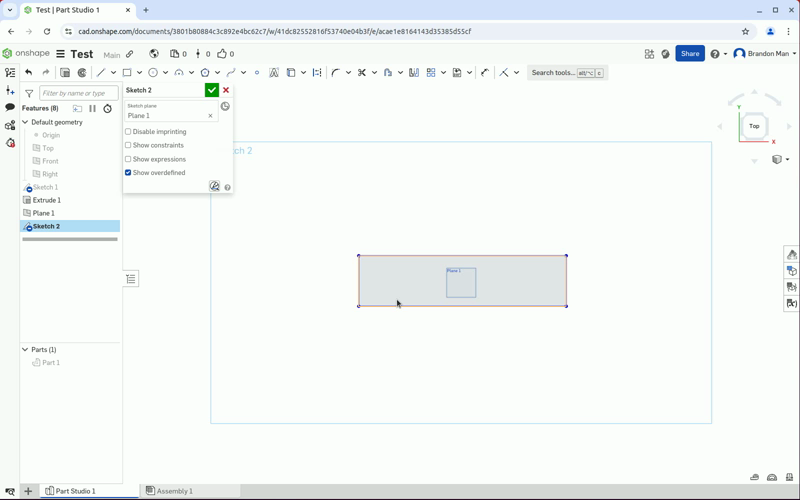
click(397, 299)
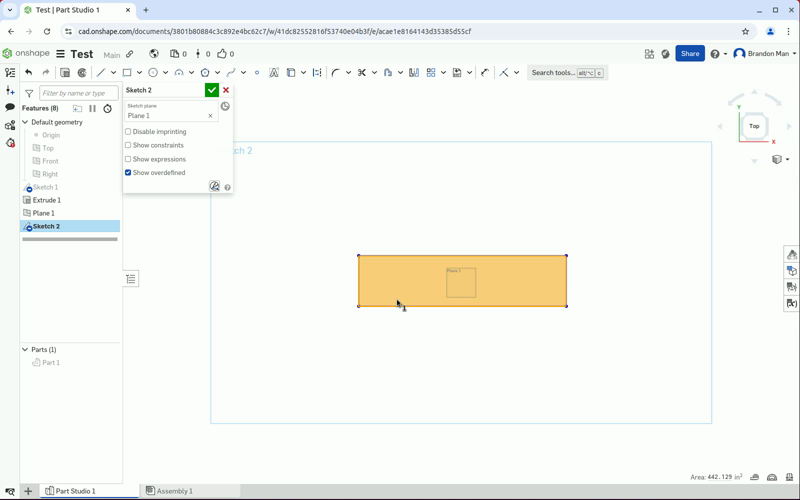
mouse_move(73, 352)
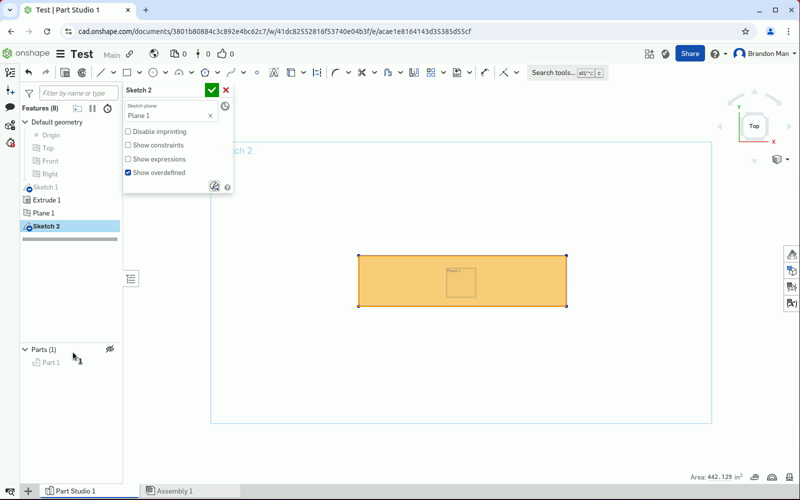
key(shift+y)
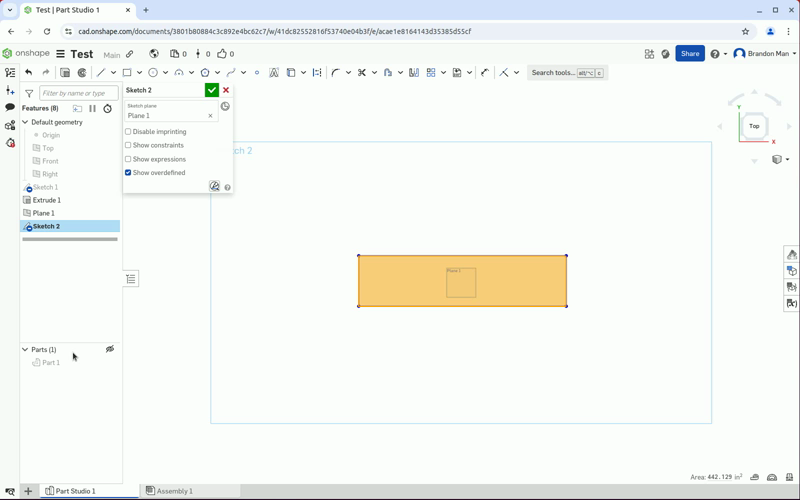
key(shift+e)
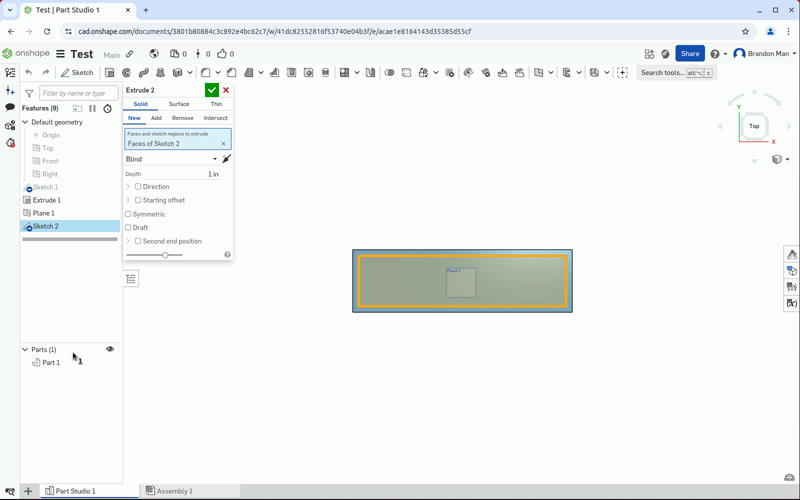
mouse_move(143, 106)
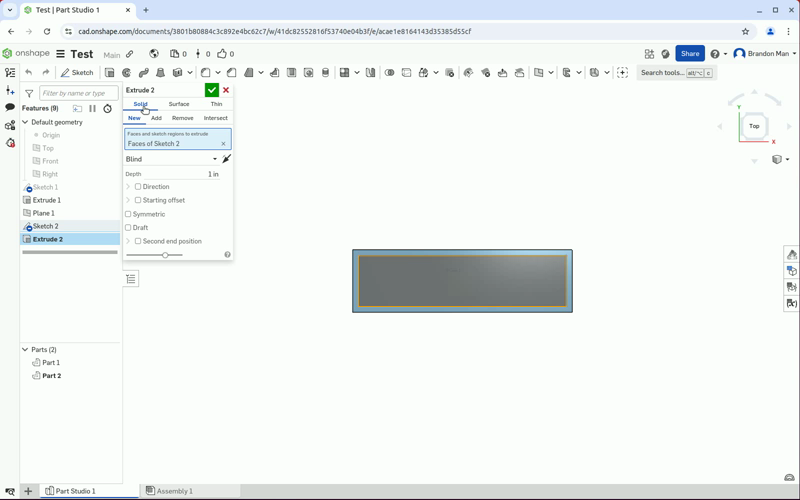
click(143, 106)
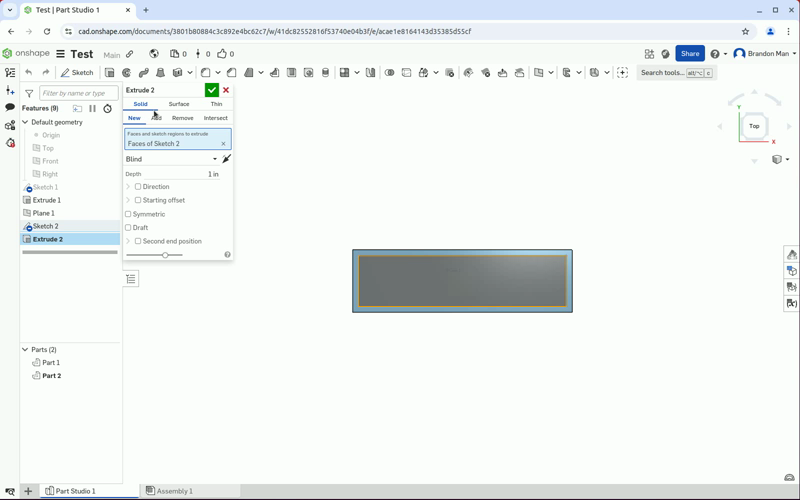
mouse_move(186, 120)
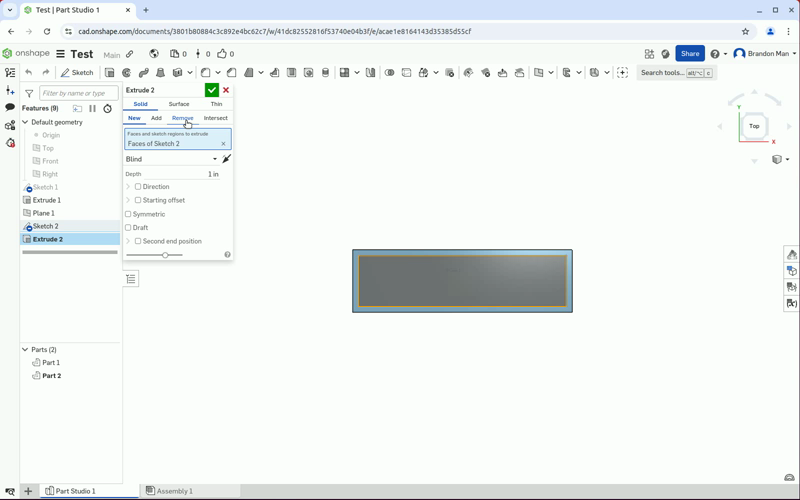
click(186, 120)
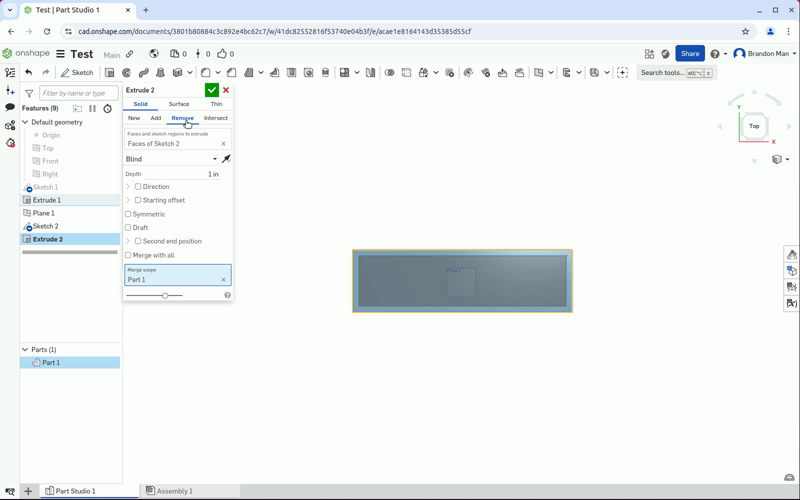
key(tab, 4)
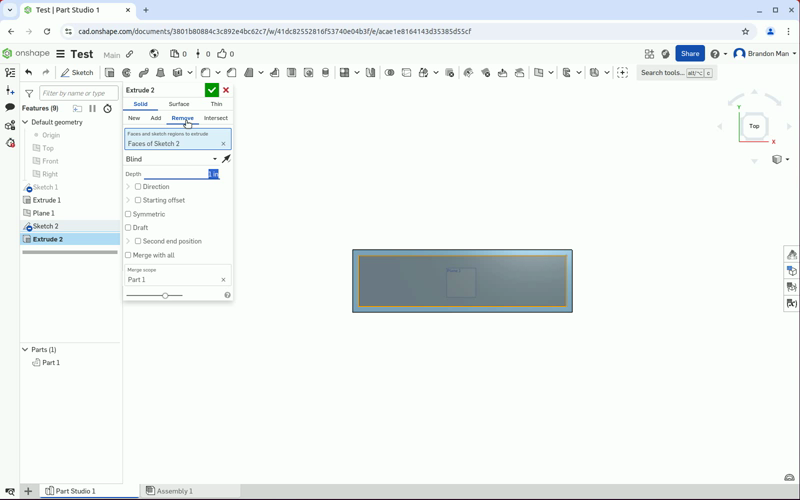
text(0.481)
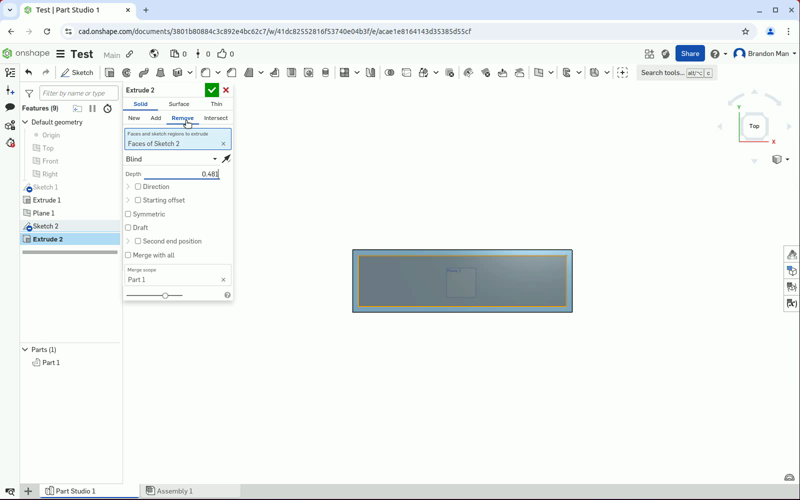
key(tab, 6)
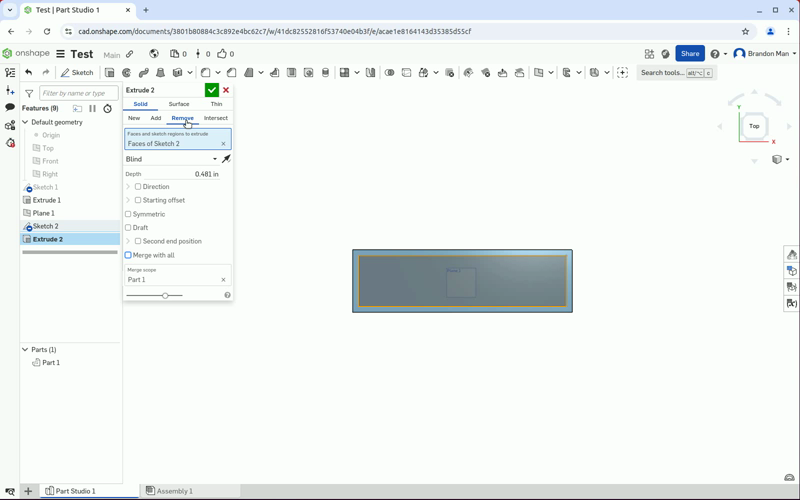
key(space)
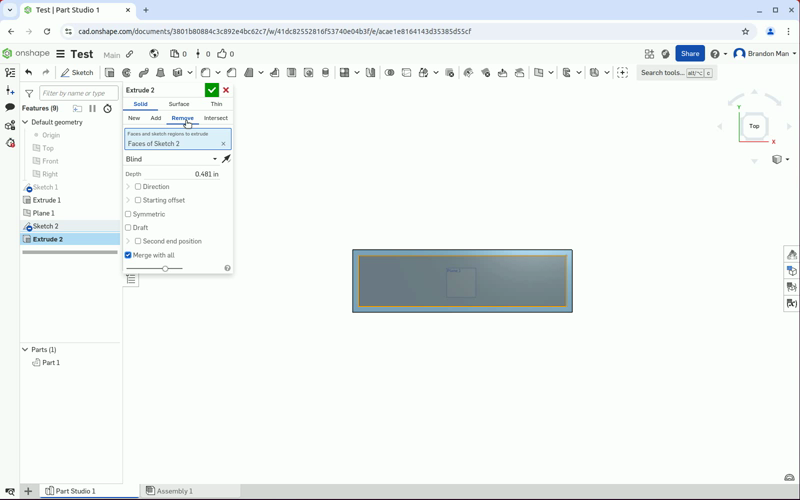
key(enter)
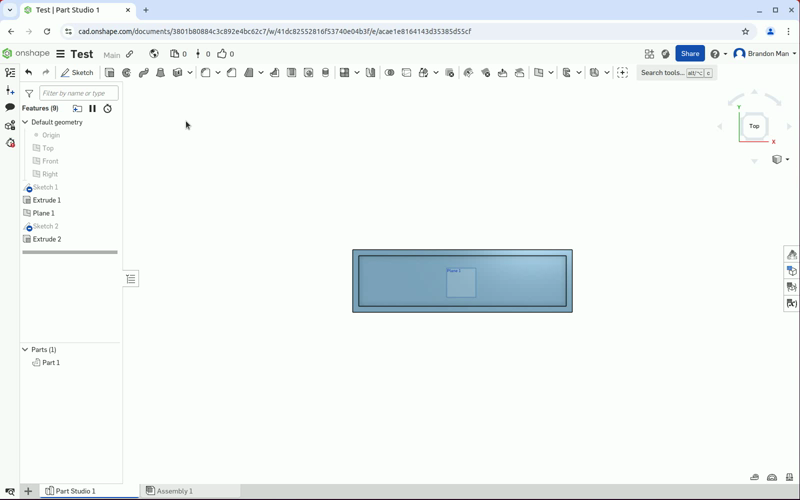
key(shift+h)
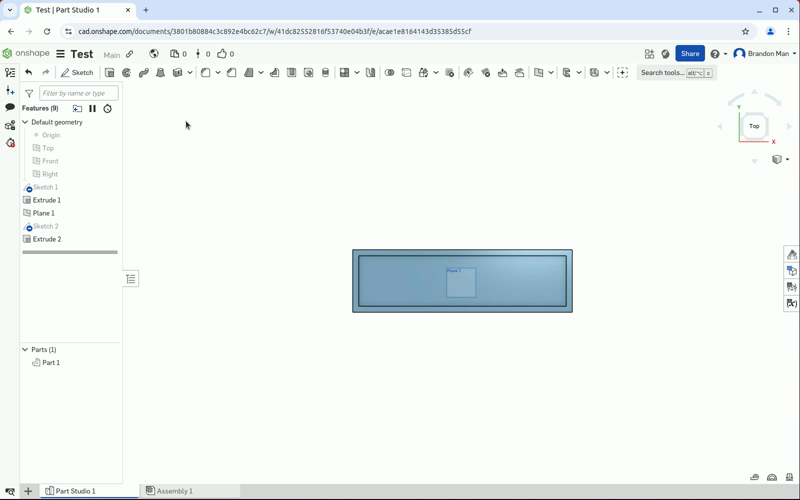
key(shift+h)
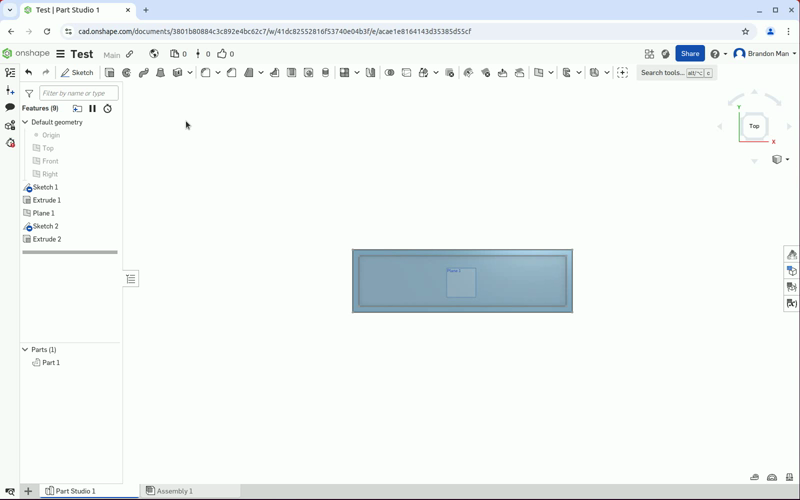
key(shift+7)
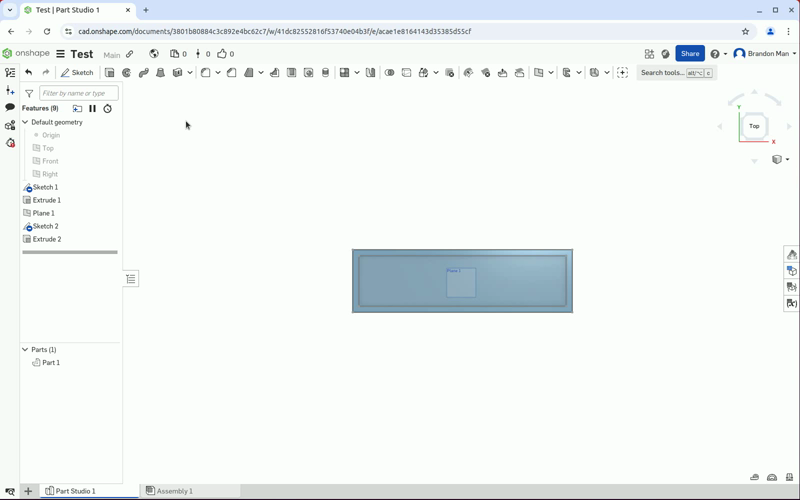
key(up, 3)
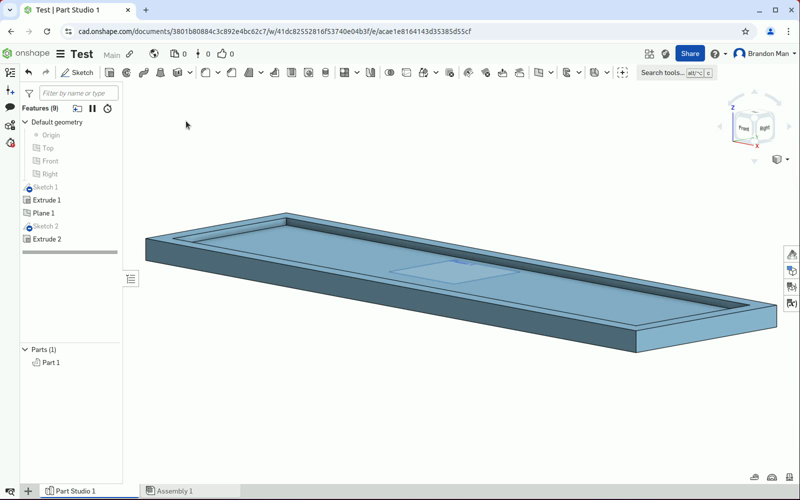
key(left, 3)
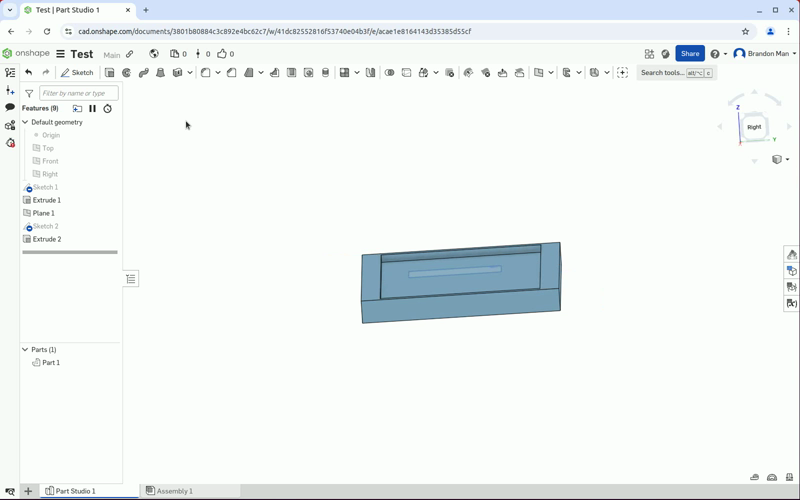
key(right, 3)
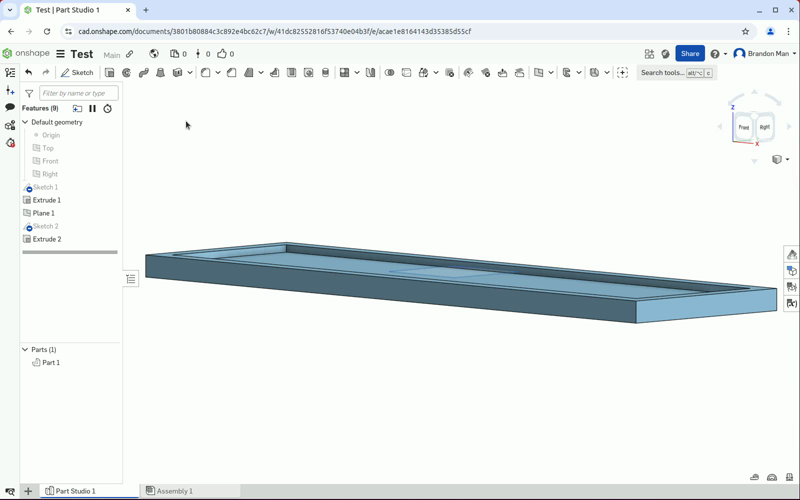
key(down, 3)
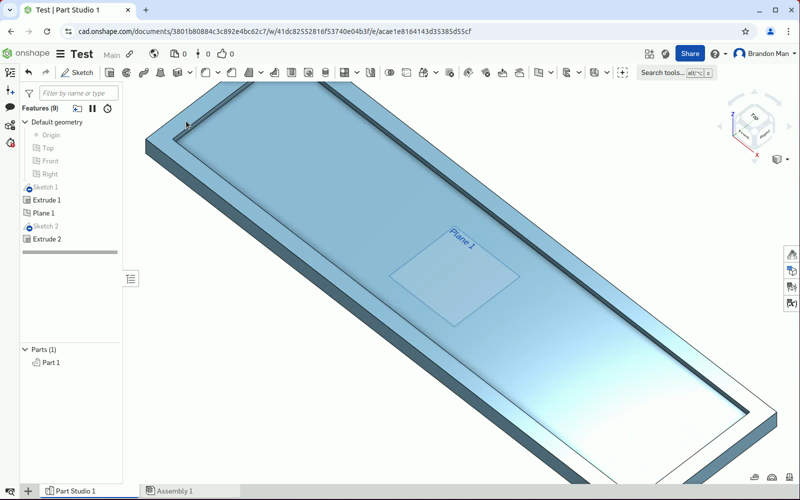
mouse_move(73, 189)
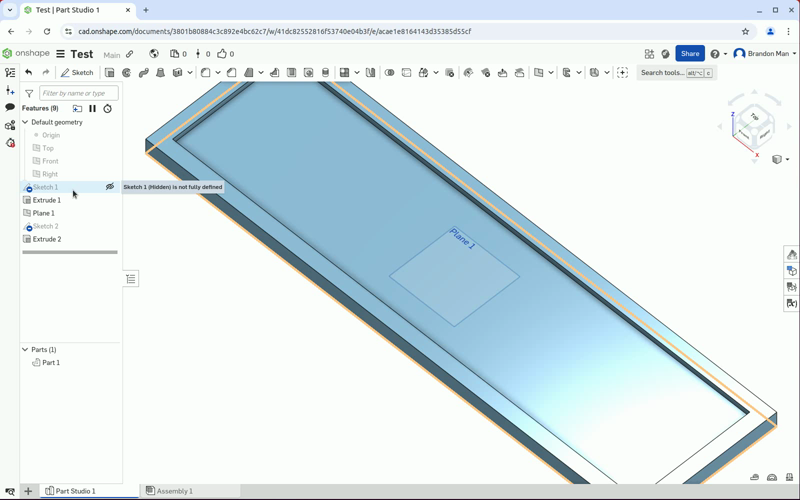
click(73, 189)